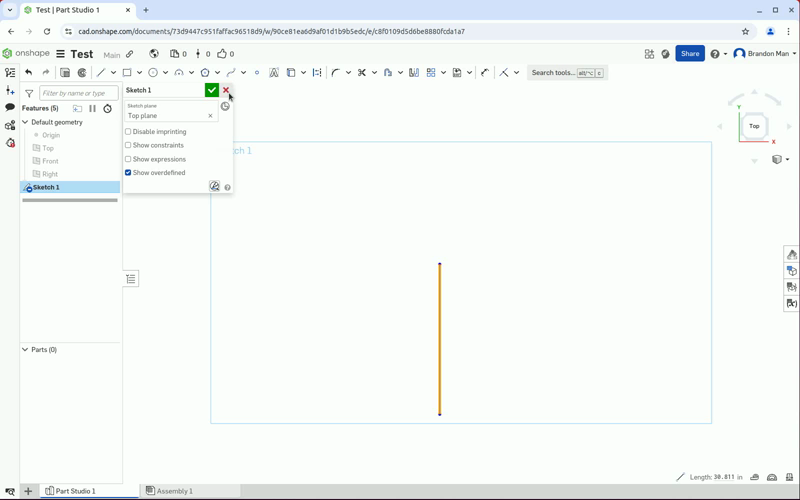
key(shift+h)
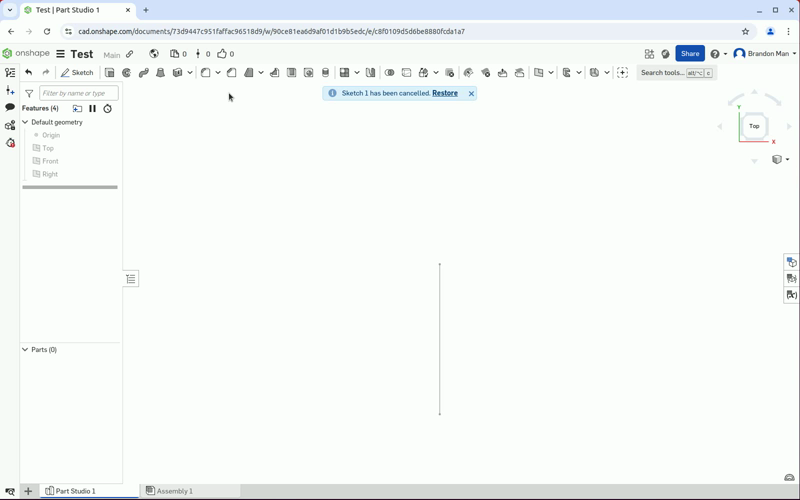
mouse_move(73, 352)
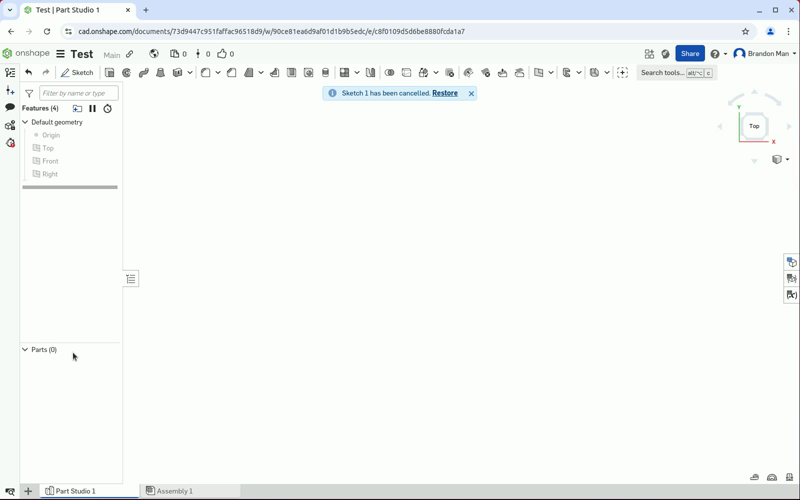
key(y)
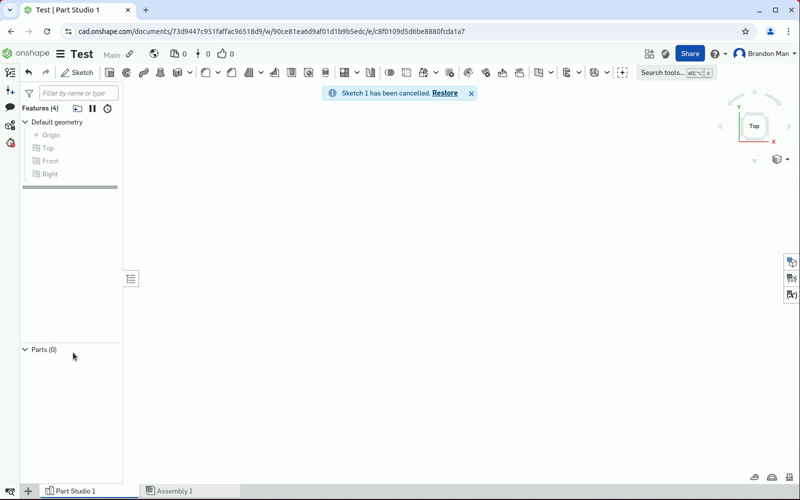
key(shift+p)
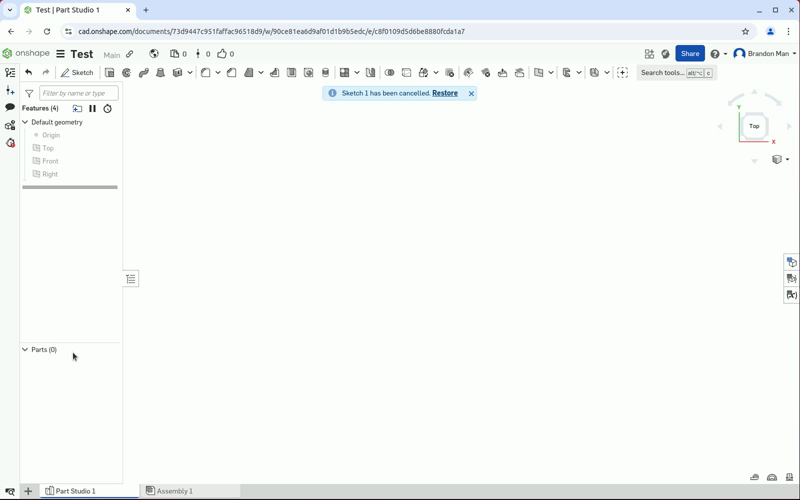
key(space)
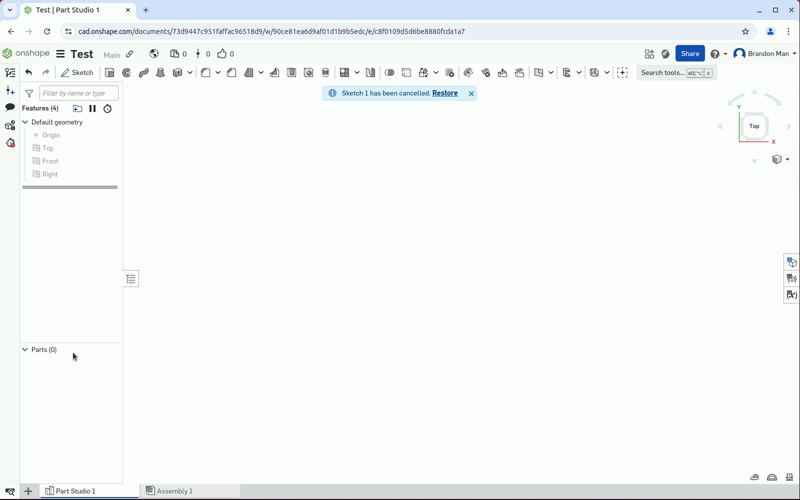
key_down(shift)
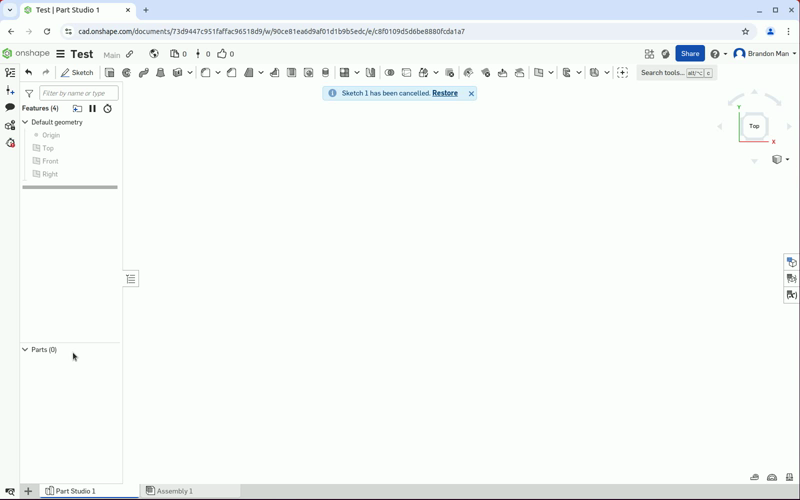
key(up)
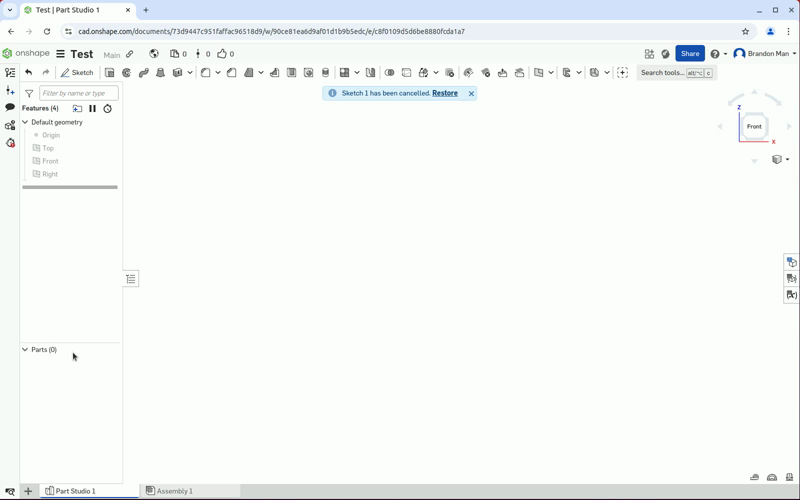
key_up(shift)
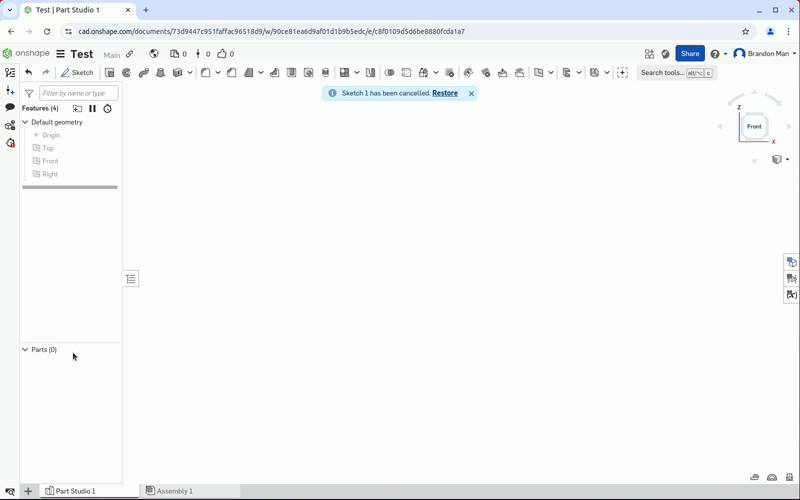
mouse_move(73, 352)
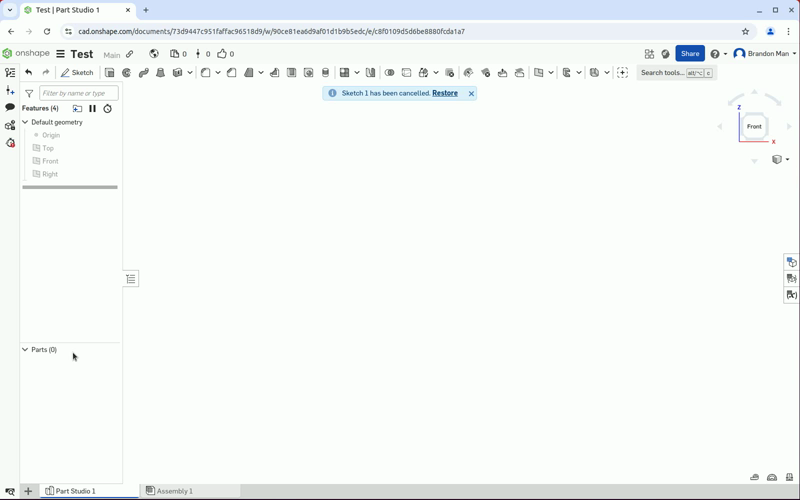
key(shift+y)
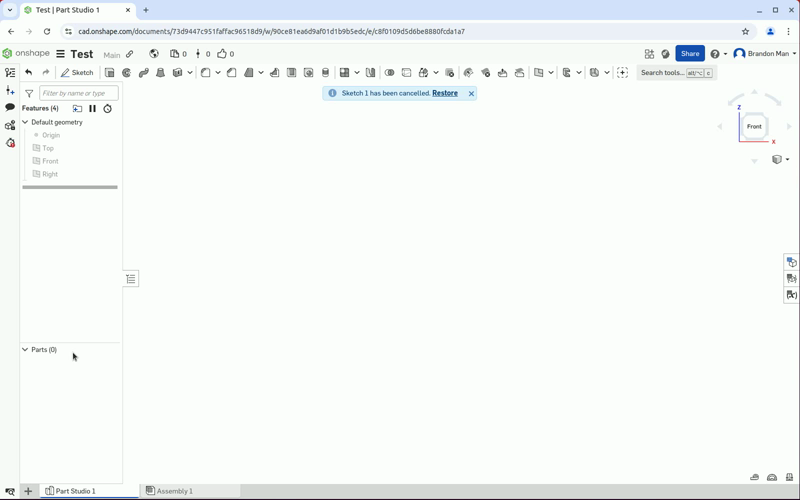
key(shift+s)
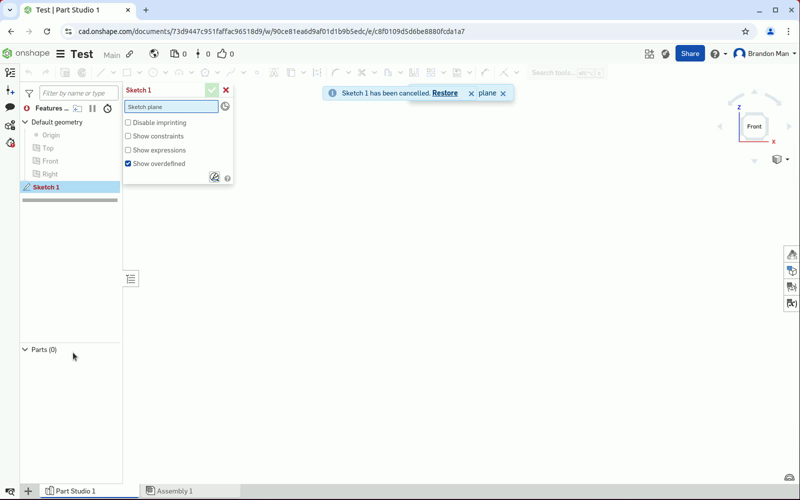
mouse_move(73, 163)
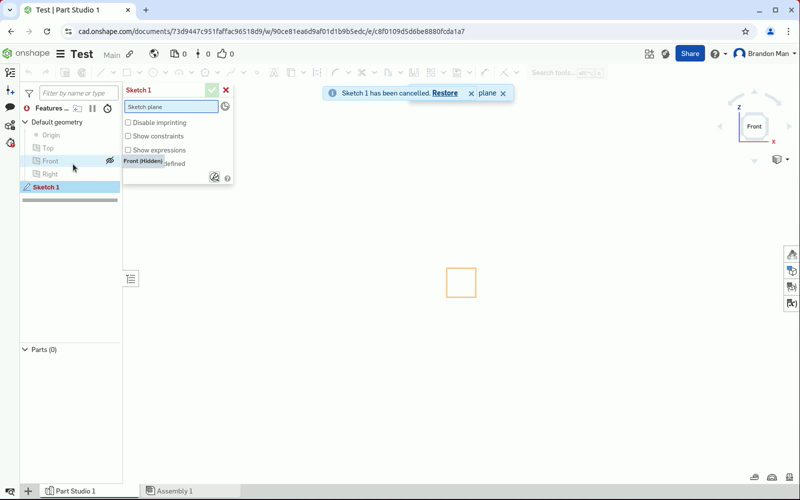
click(73, 163)
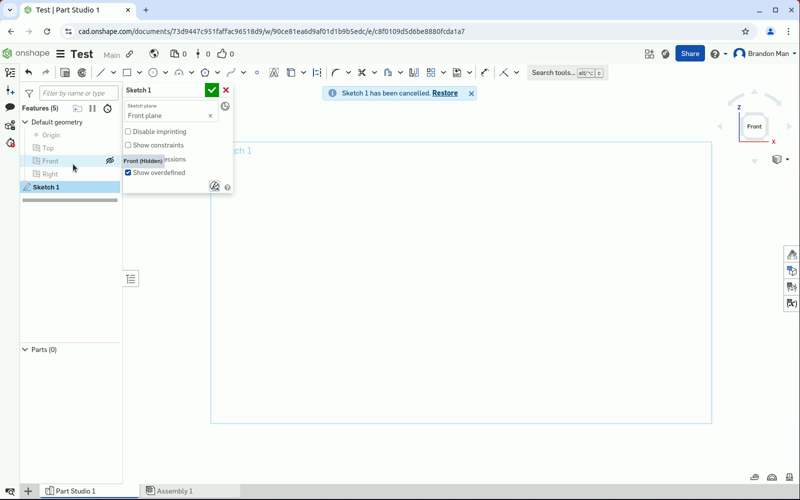
mouse_move(73, 352)
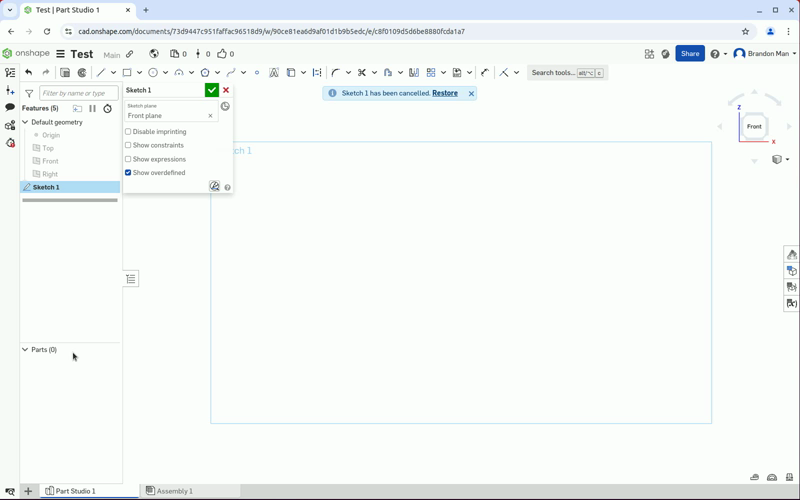
key(y)
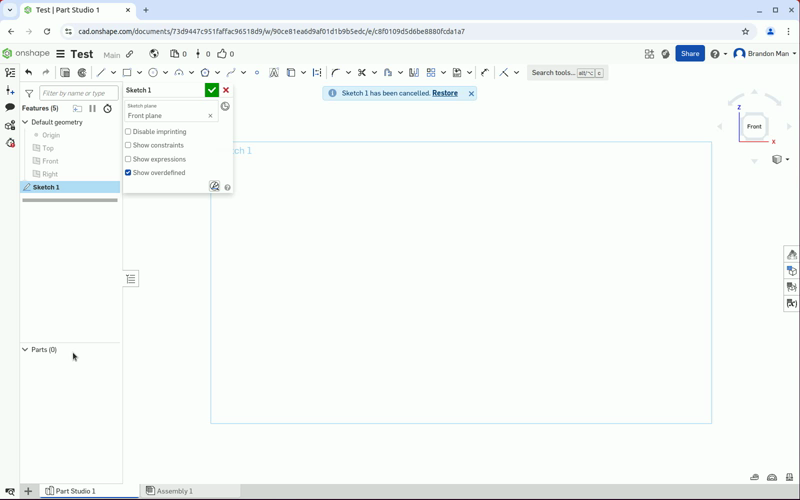
key(l)
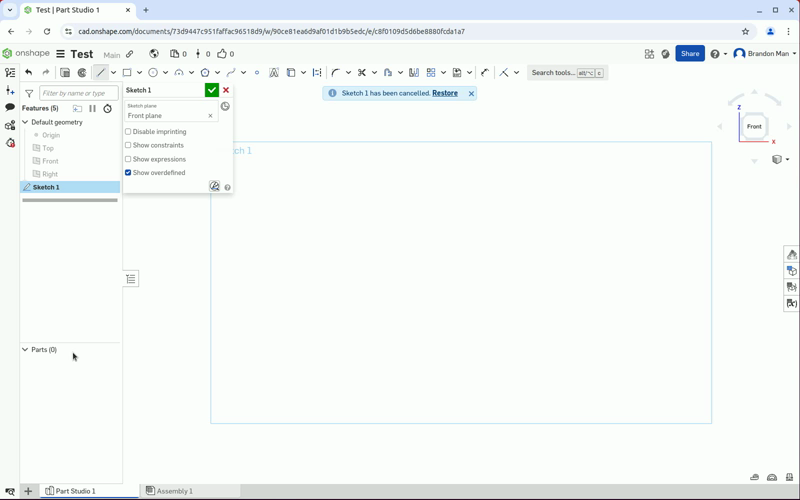
key_down(shift)
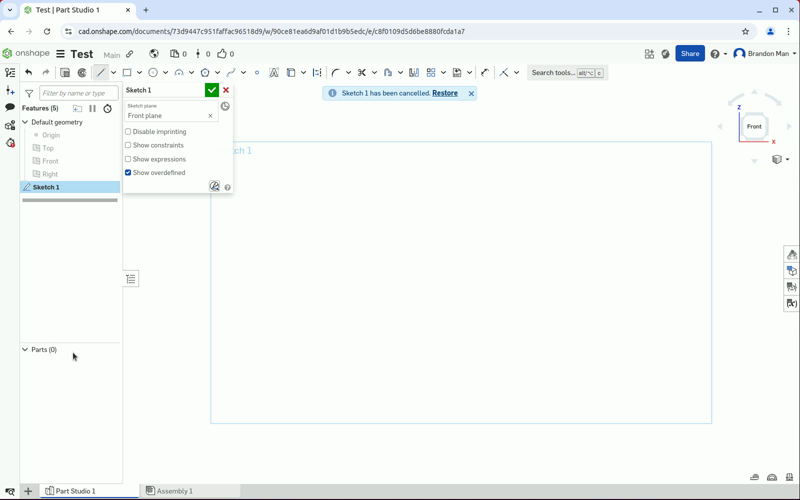
mouse_move(460, 282)
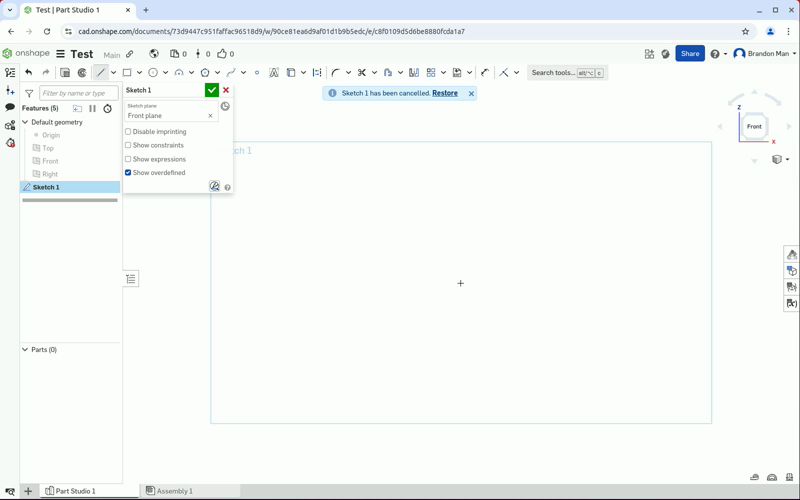
click(460, 282)
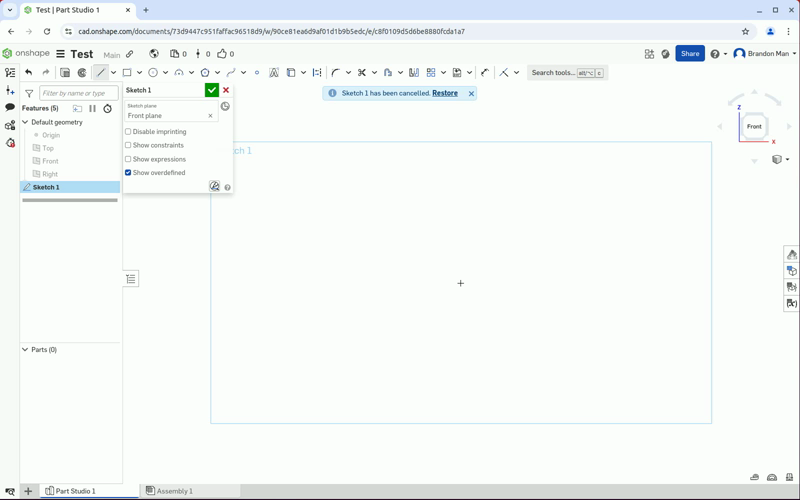
key_up(shift)
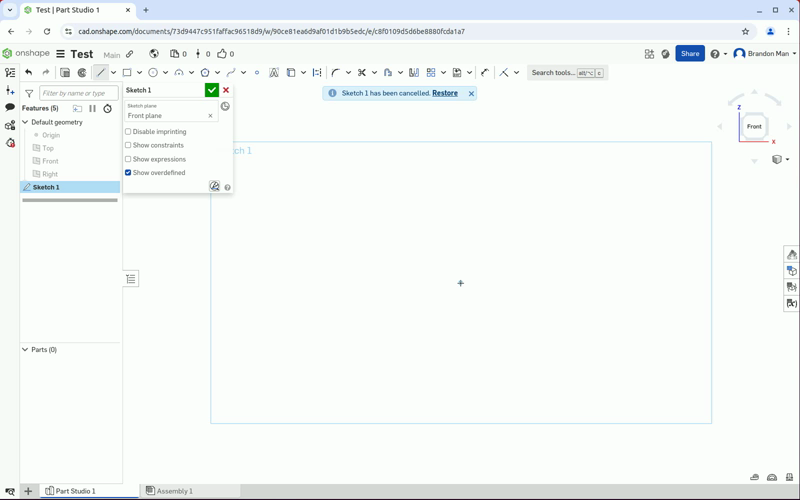
key_down(shift)
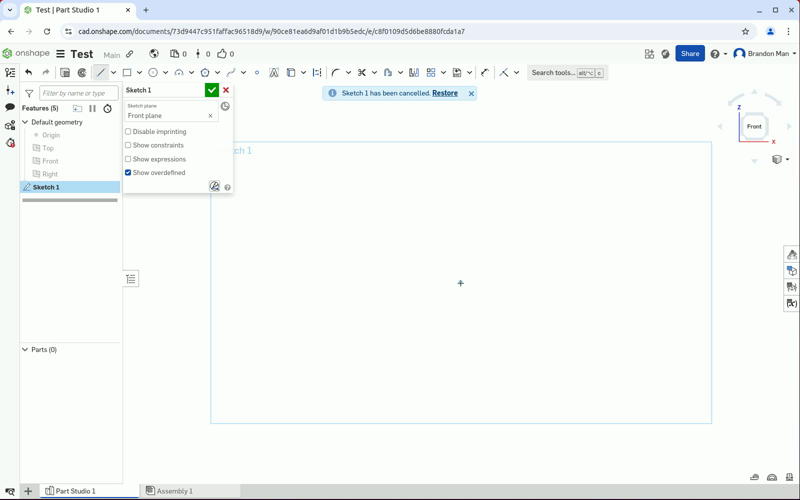
mouse_move(490, 282)
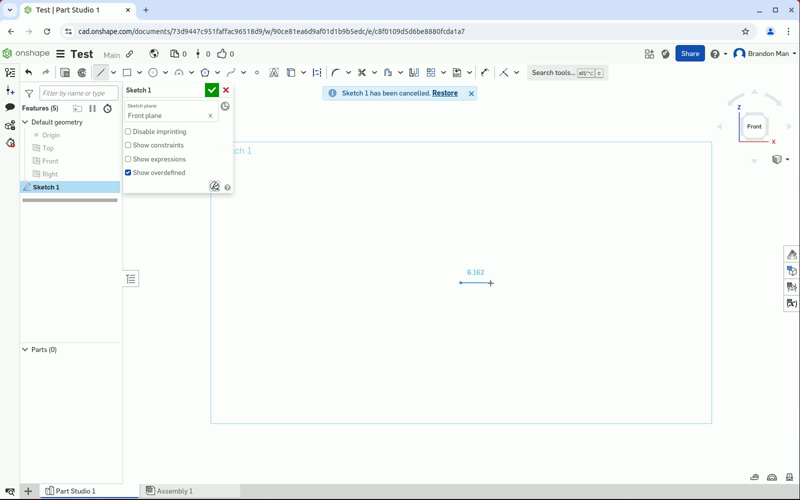
mouse_move(479, 282)
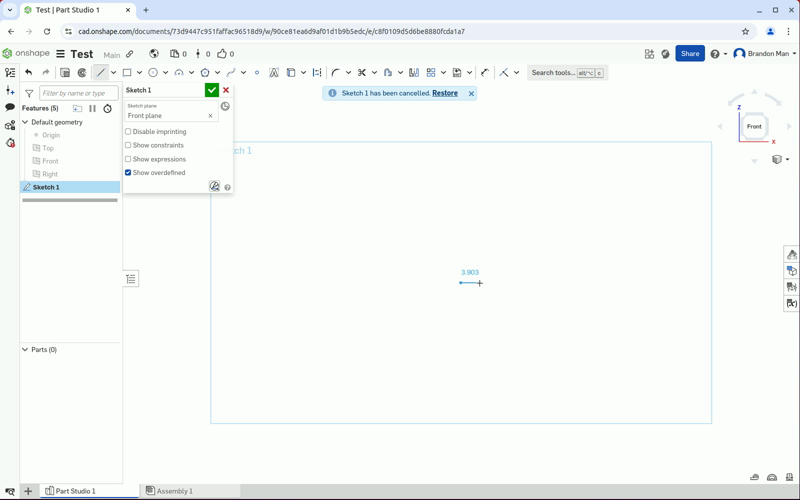
click(479, 282)
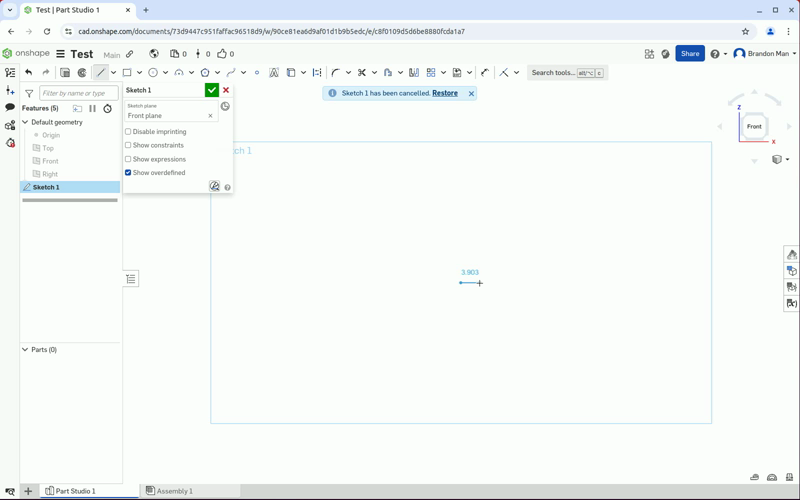
key_up(shift)
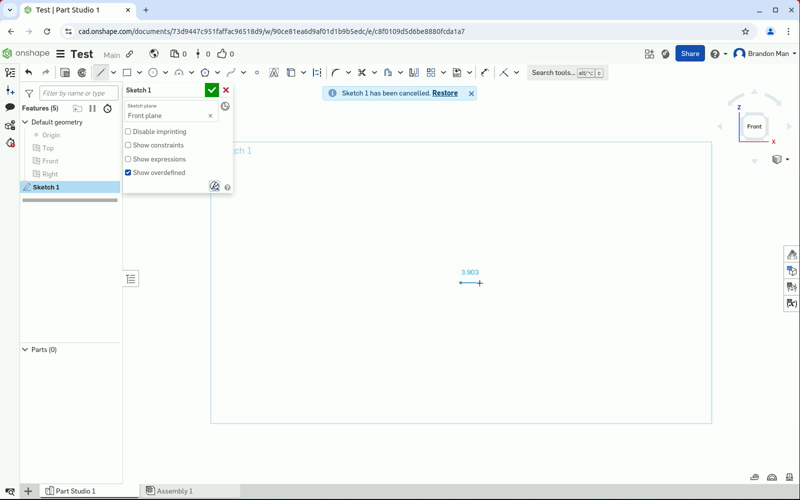
key_down(shift)
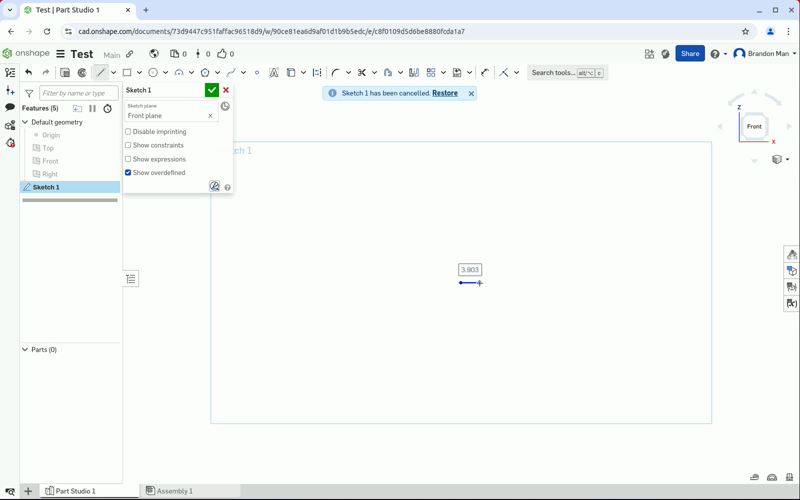
mouse_move(509, 282)
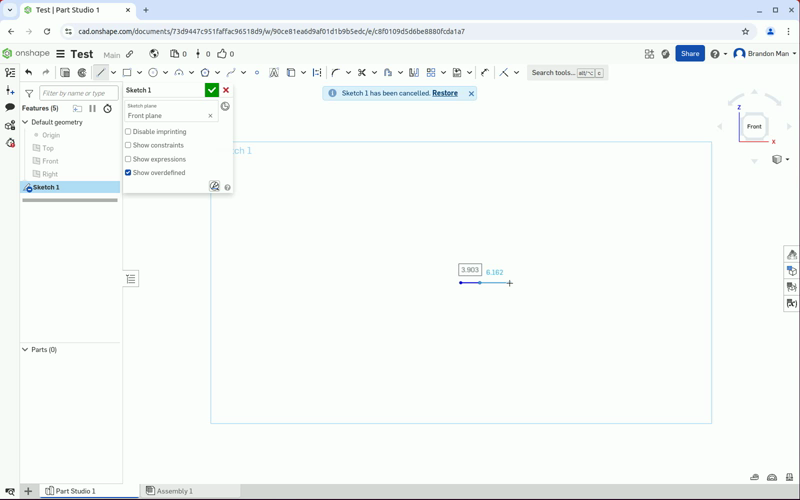
mouse_move(479, 273)
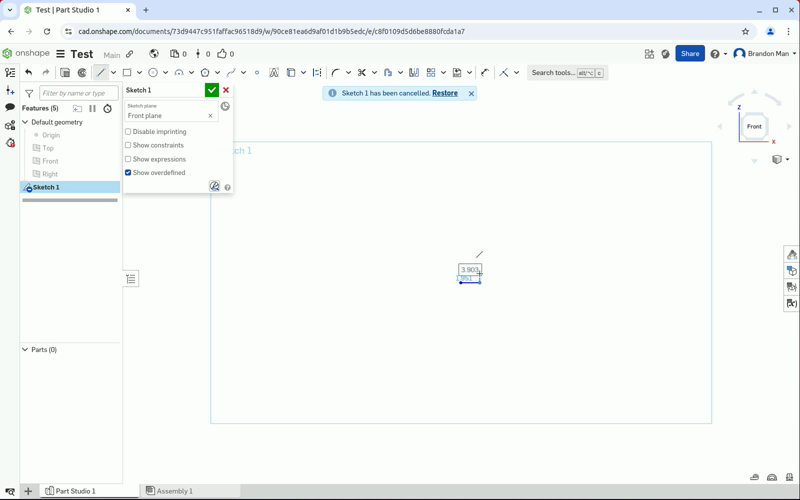
click(479, 273)
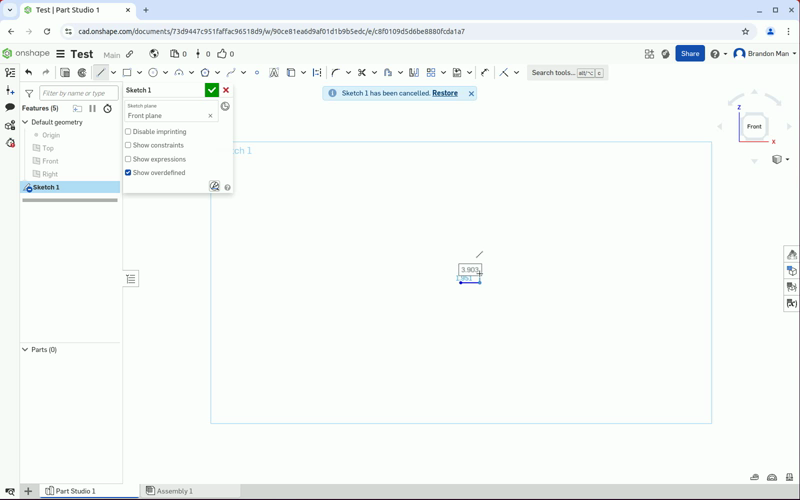
key_up(shift)
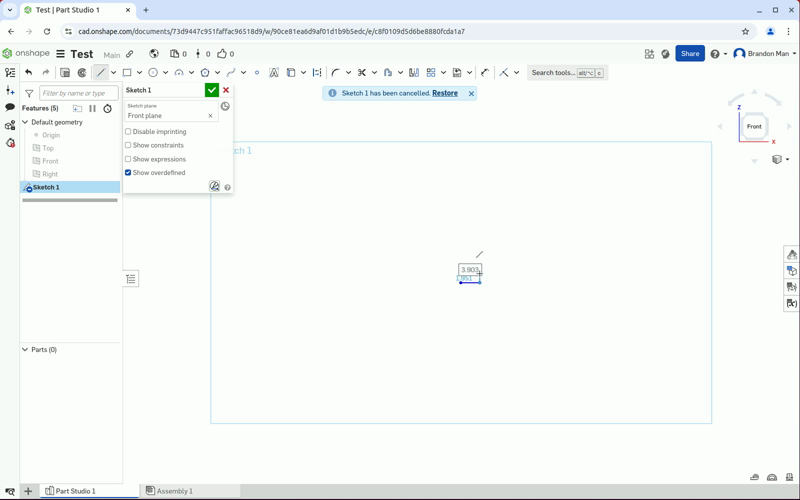
key_down(shift)
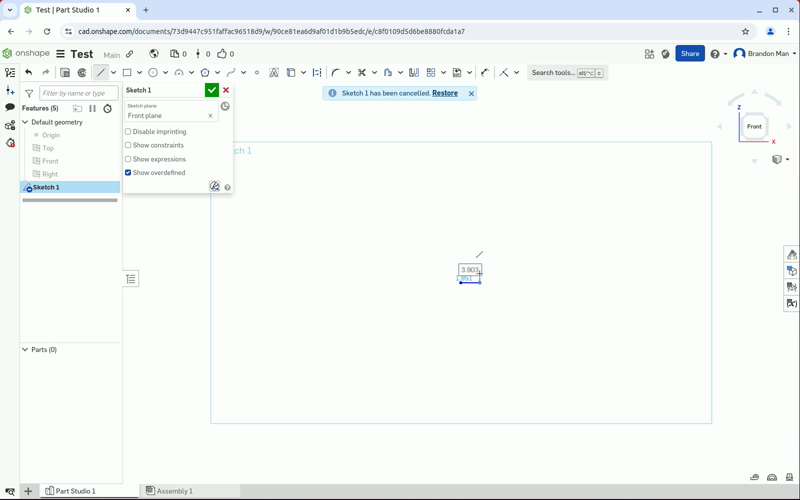
mouse_move(509, 273)
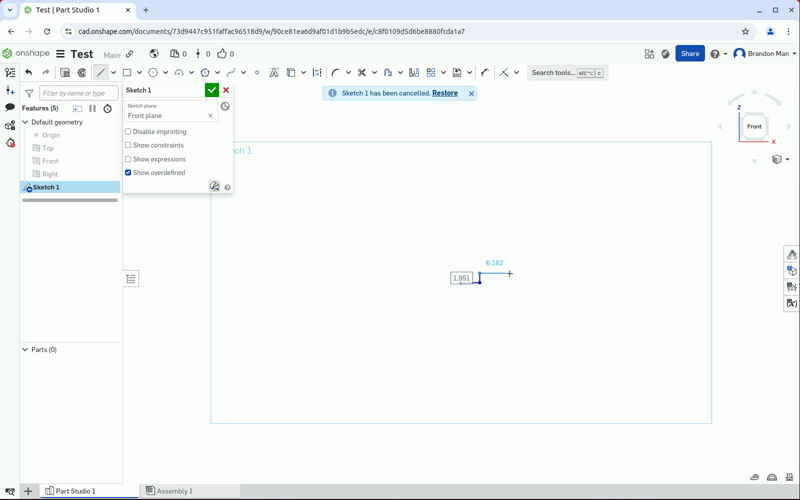
mouse_move(535, 273)
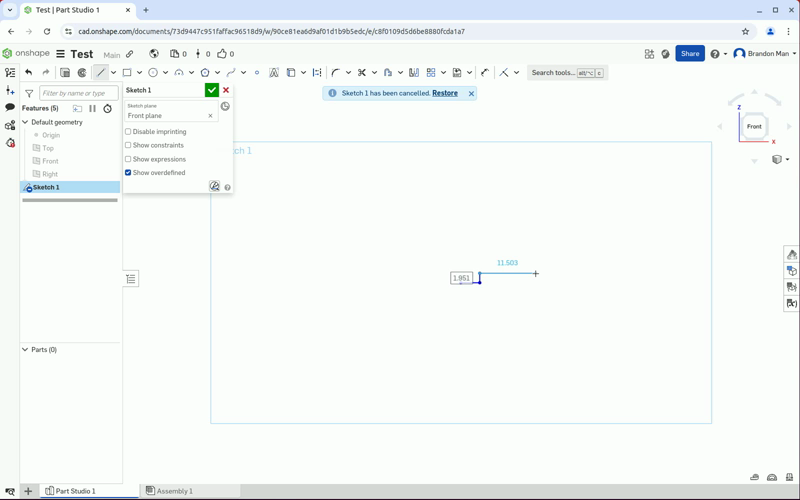
click(535, 273)
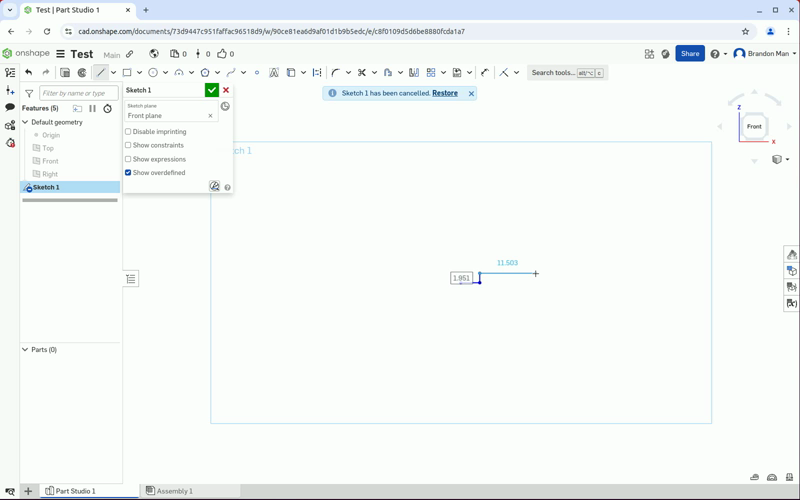
key_up(shift)
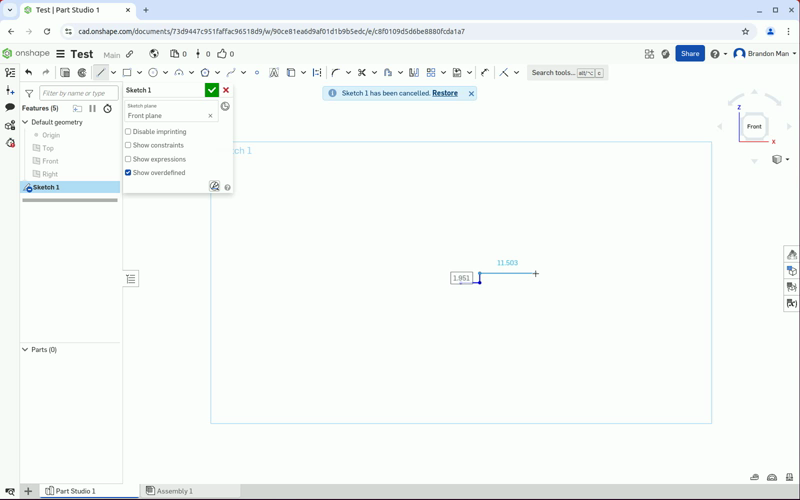
key_down(shift)
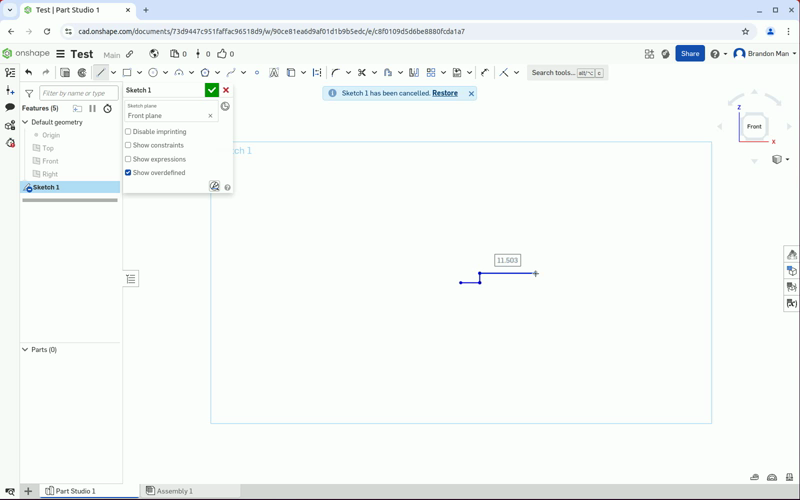
mouse_move(565, 273)
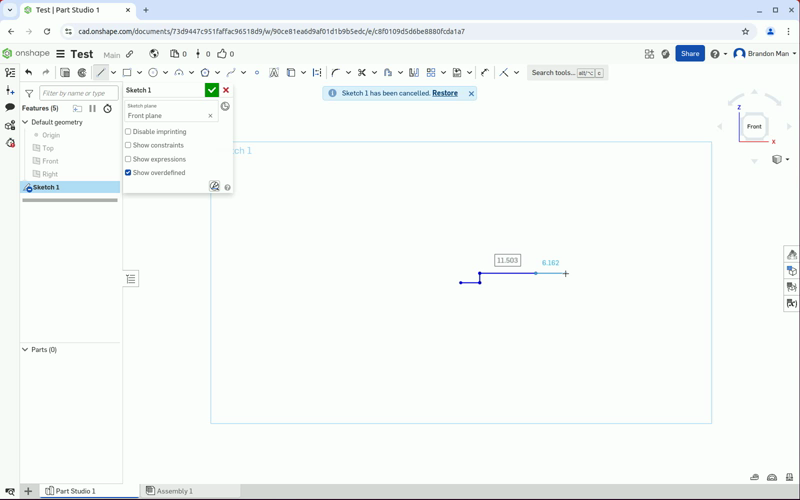
mouse_move(535, 282)
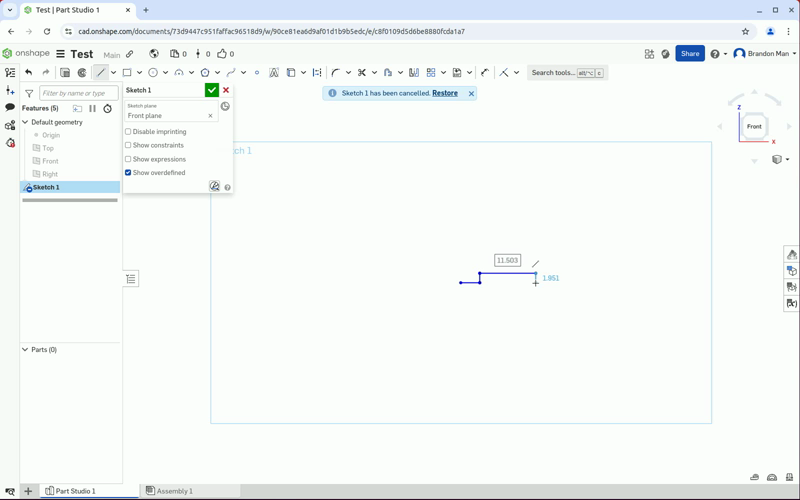
click(535, 282)
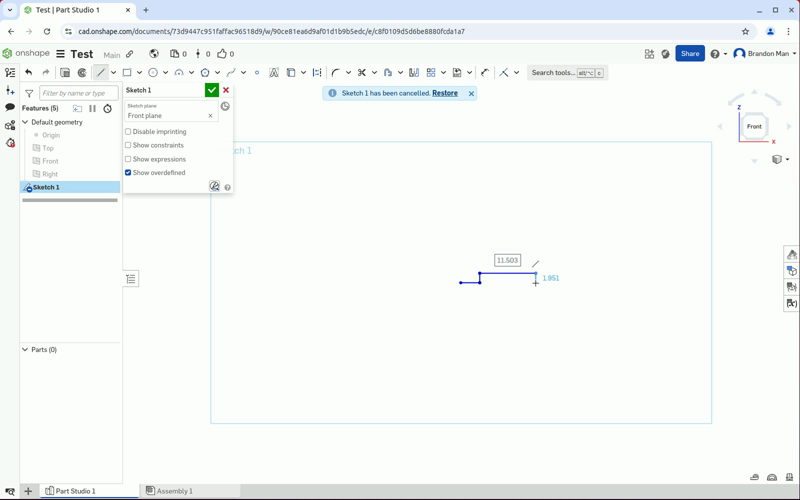
key_up(shift)
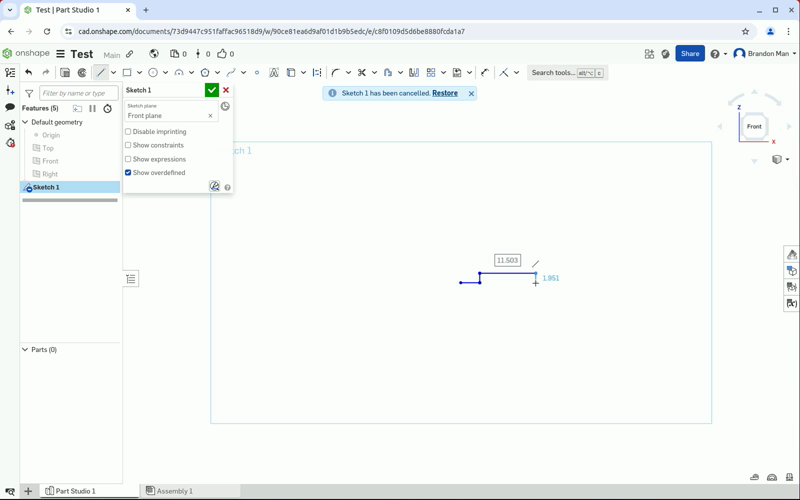
key_down(shift)
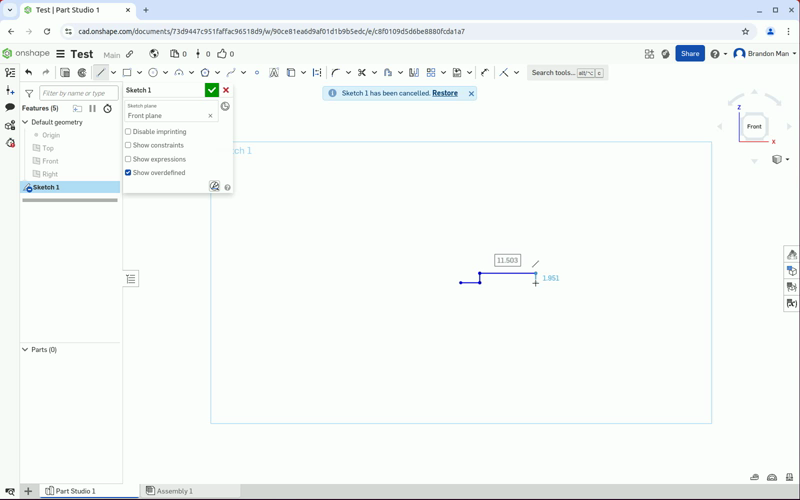
mouse_move(565, 282)
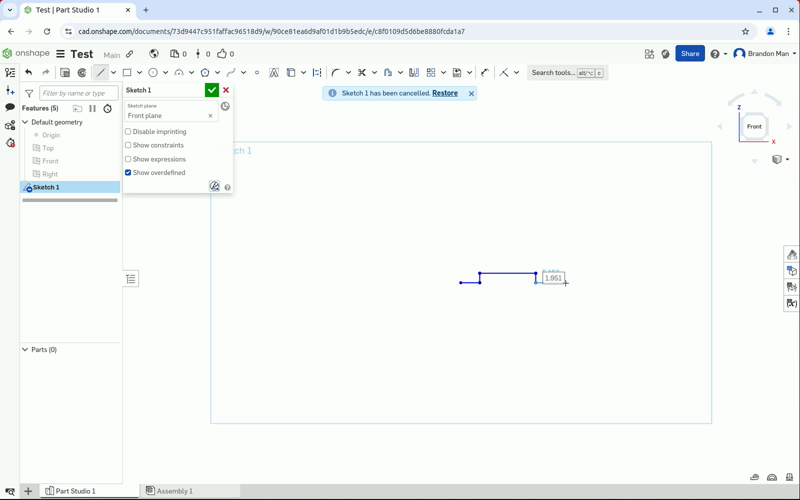
mouse_move(573, 282)
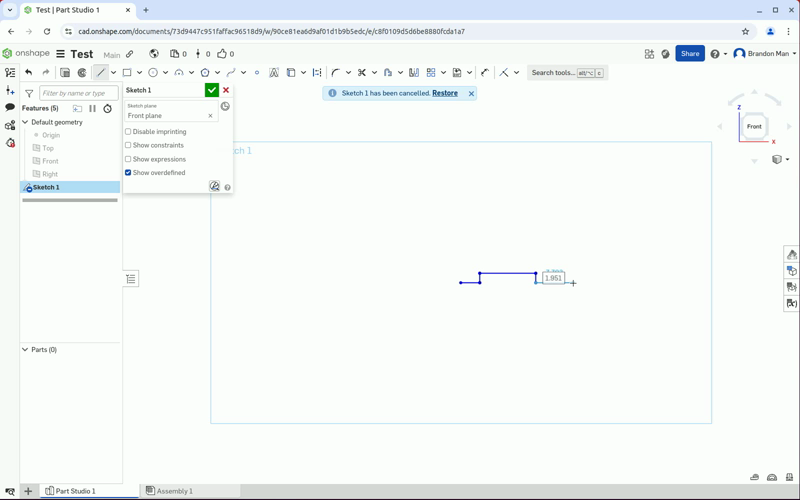
click(573, 282)
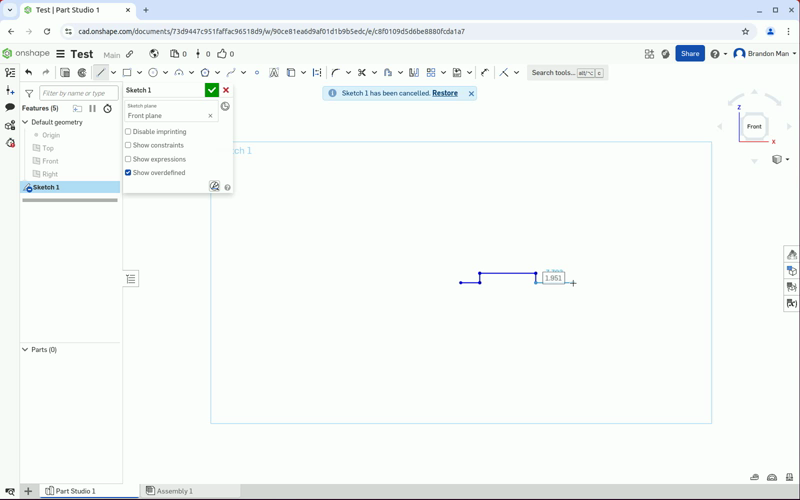
key_up(shift)
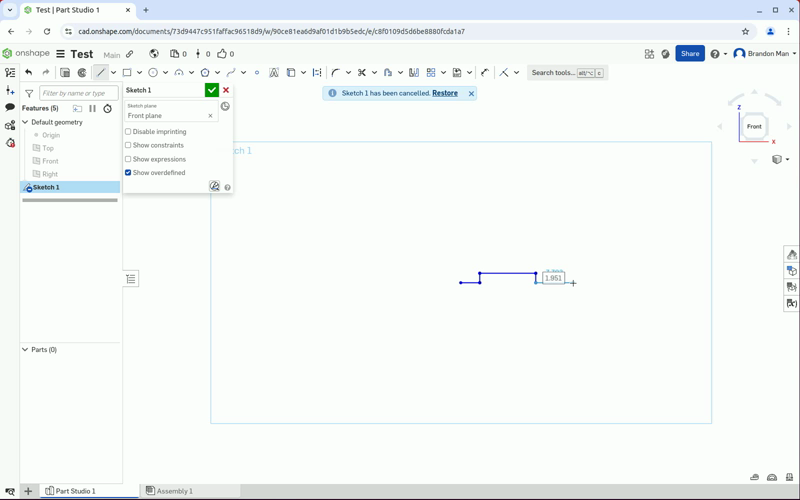
key_down(shift)
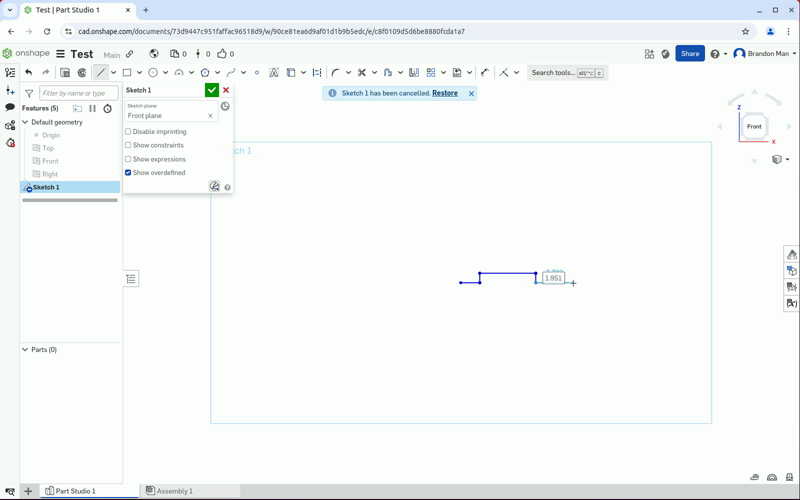
mouse_move(589, 282)
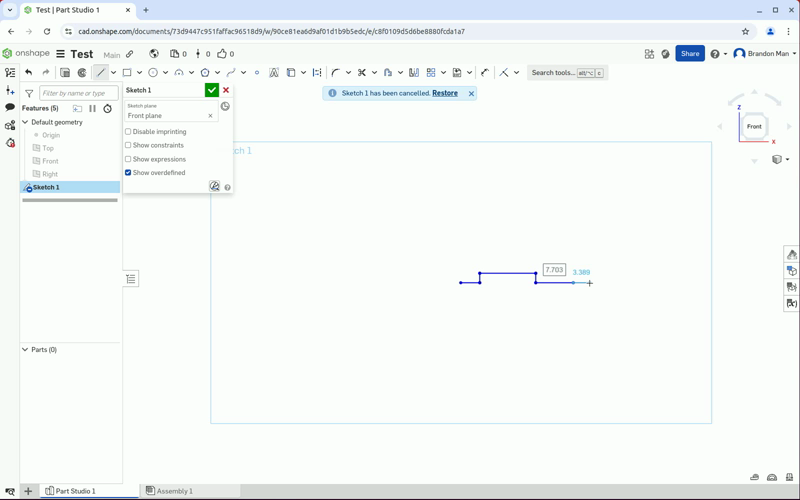
mouse_move(573, 254)
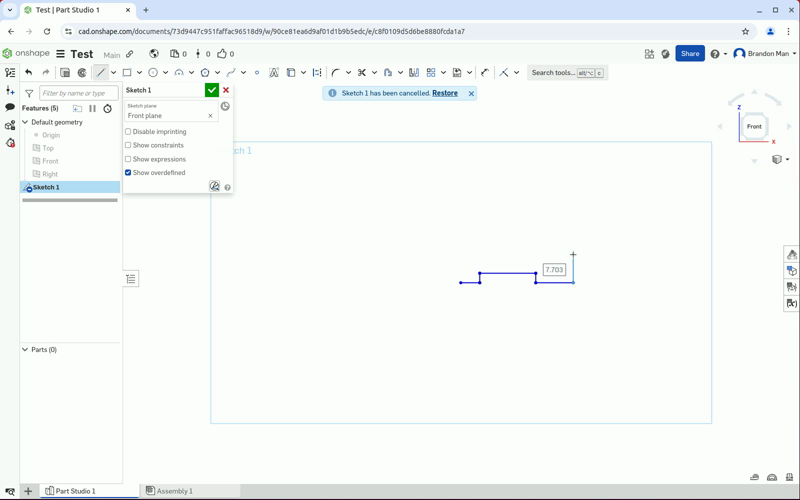
click(573, 254)
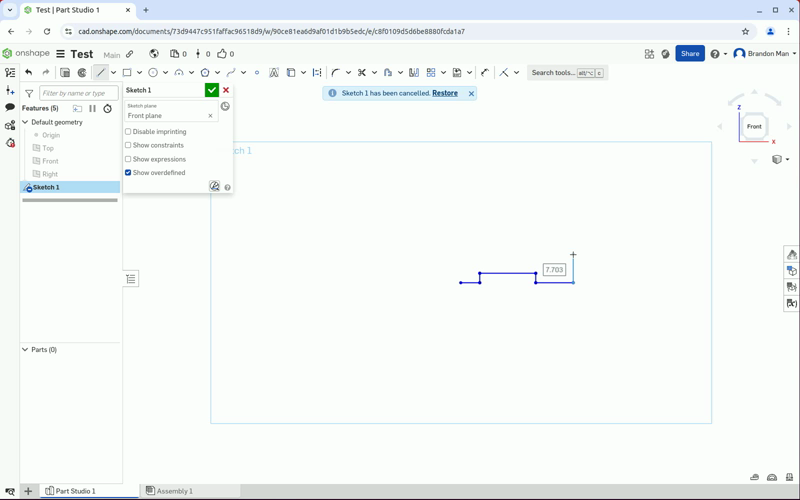
key_up(shift)
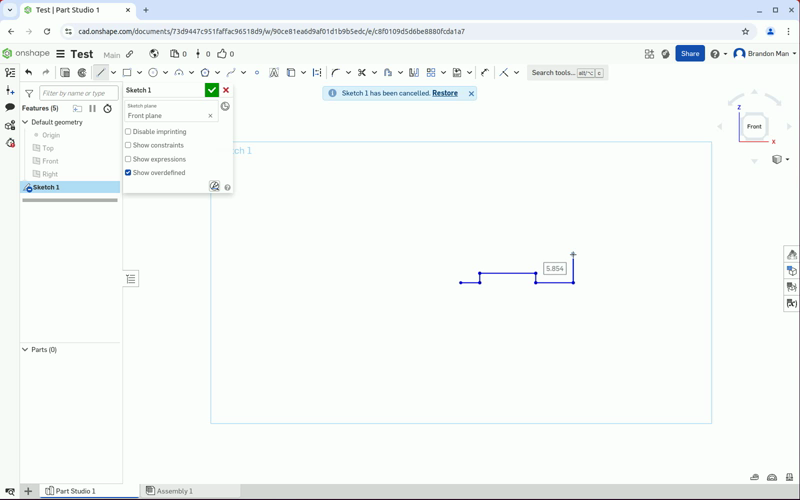
key_down(shift)
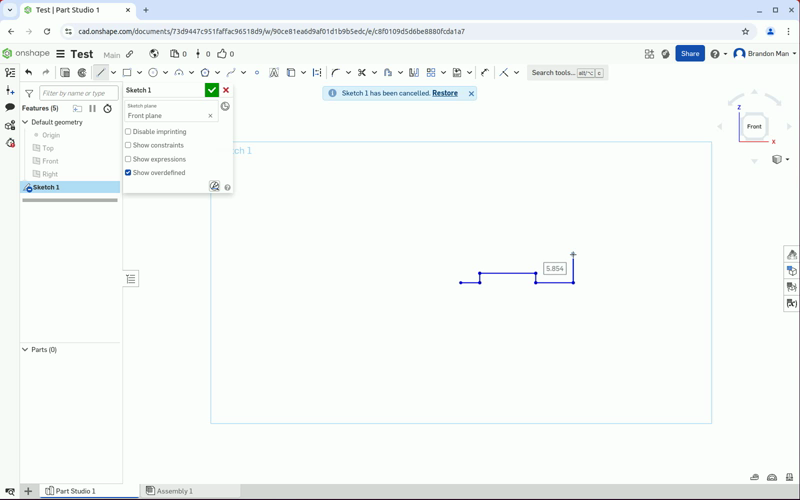
mouse_move(508, 208)
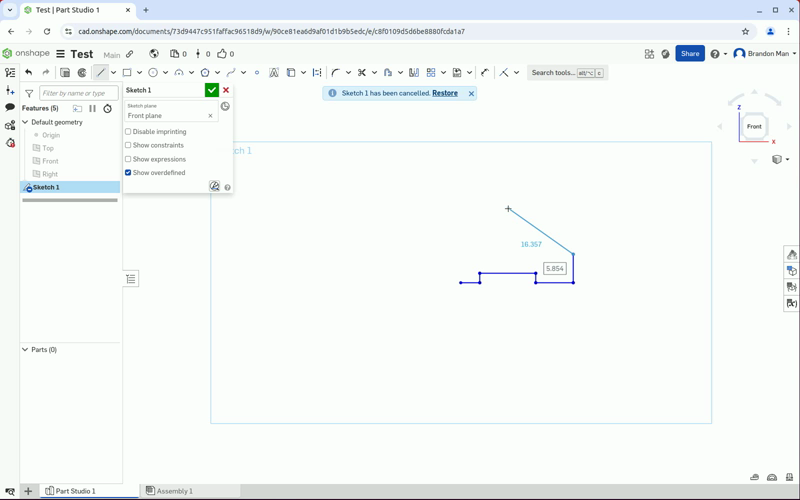
click(508, 208)
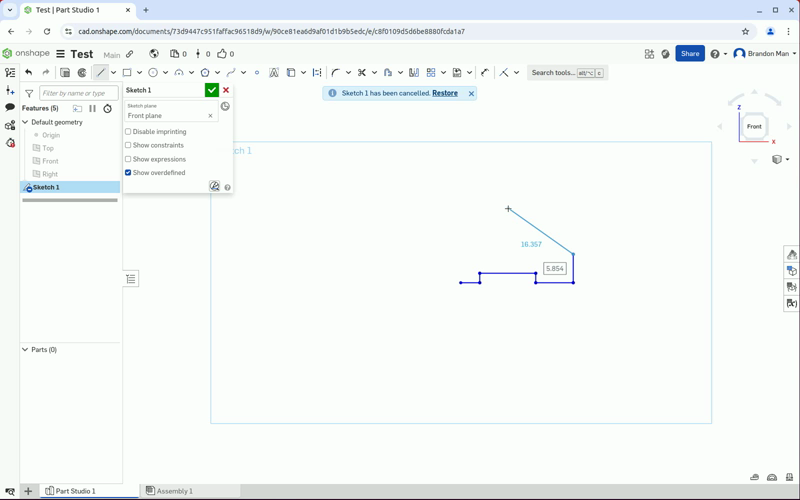
key_up(shift)
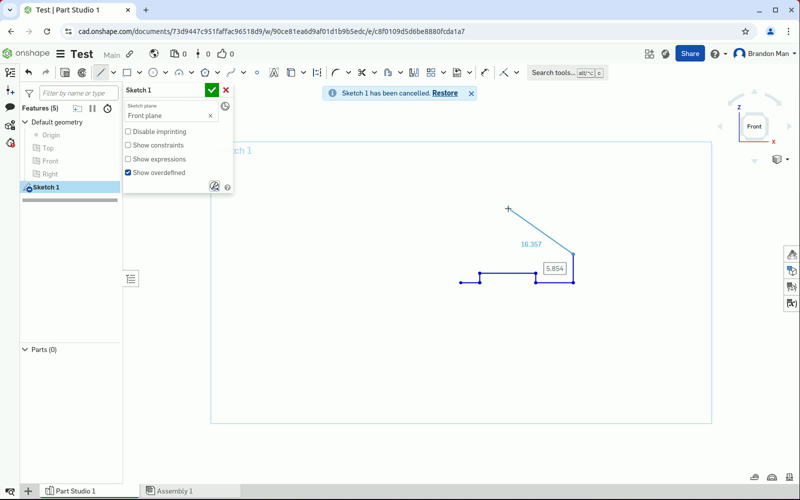
key_down(shift)
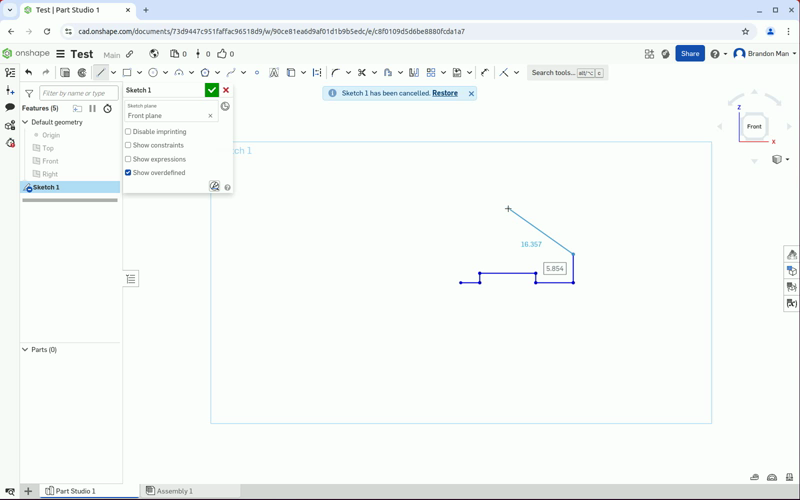
mouse_move(538, 208)
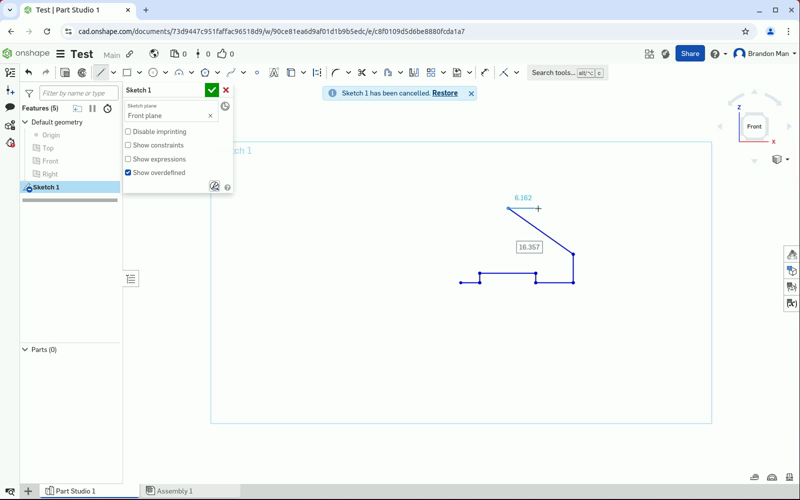
mouse_move(460, 208)
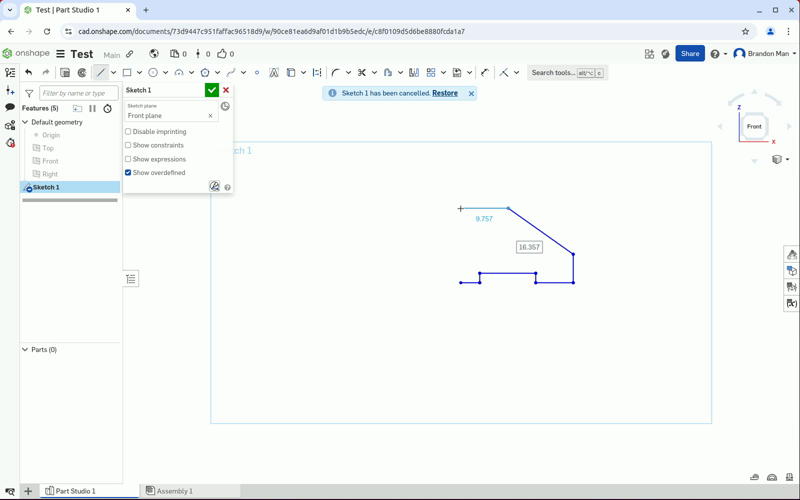
click(460, 208)
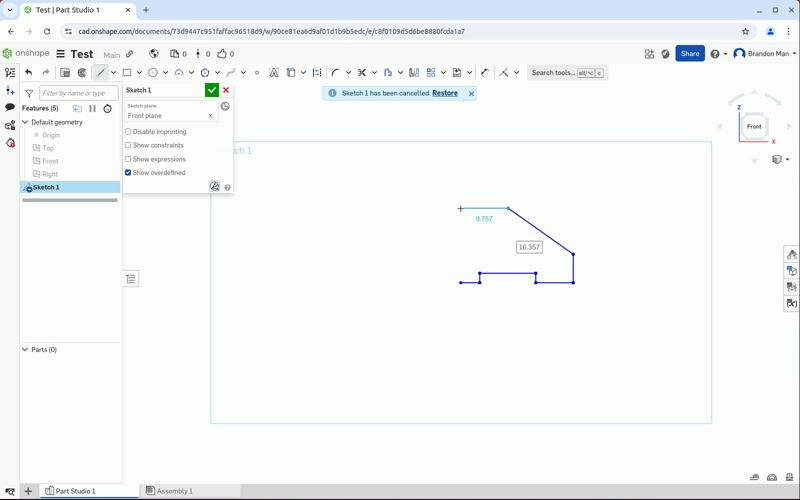
key_up(shift)
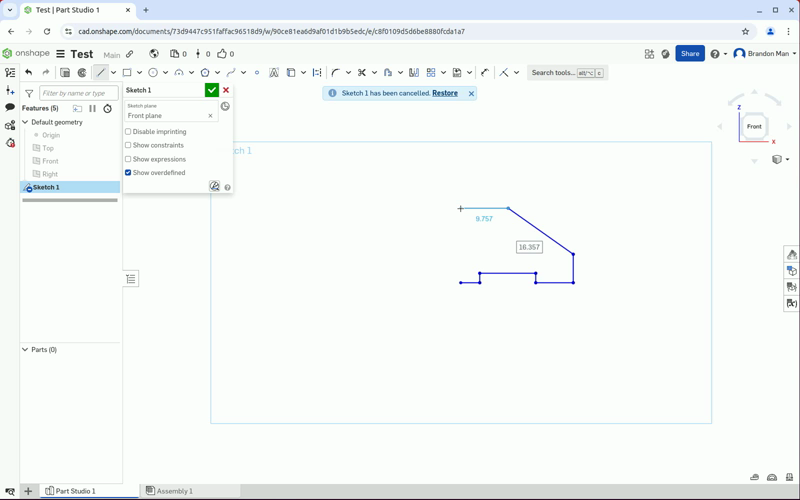
key_down(shift)
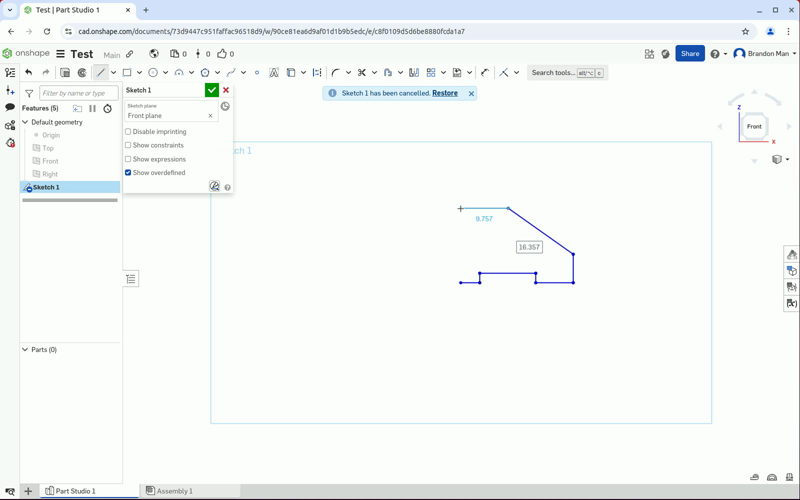
mouse_move(460, 282)
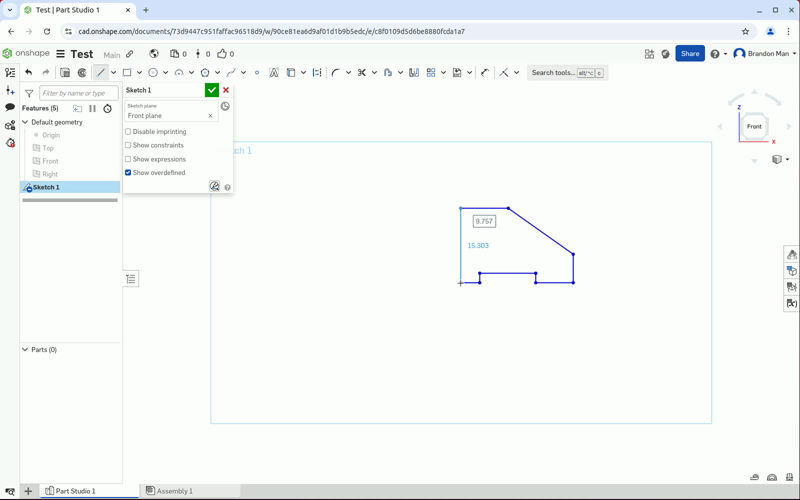
key_up(shift)
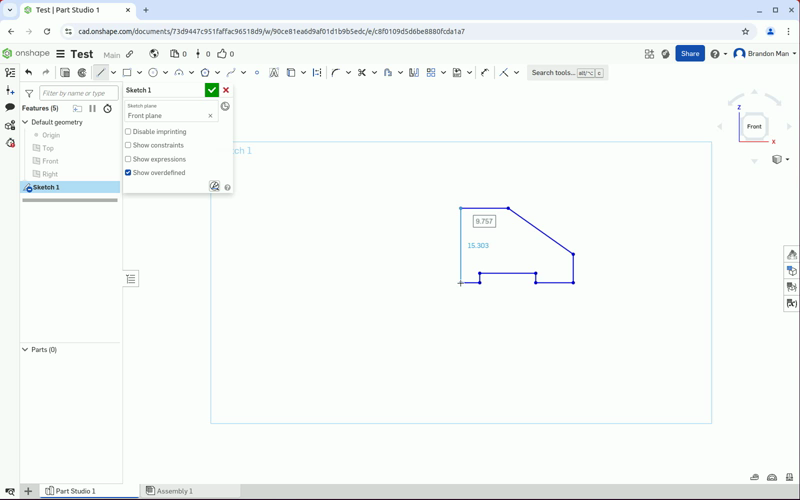
click(460, 282)
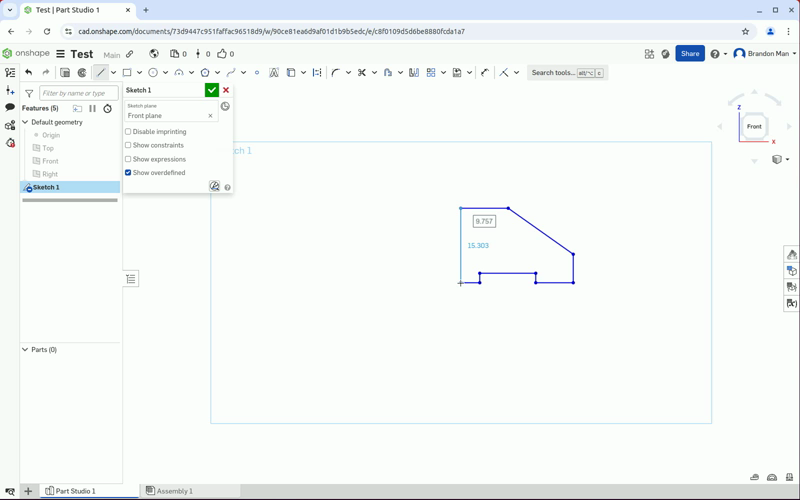
key(esc)
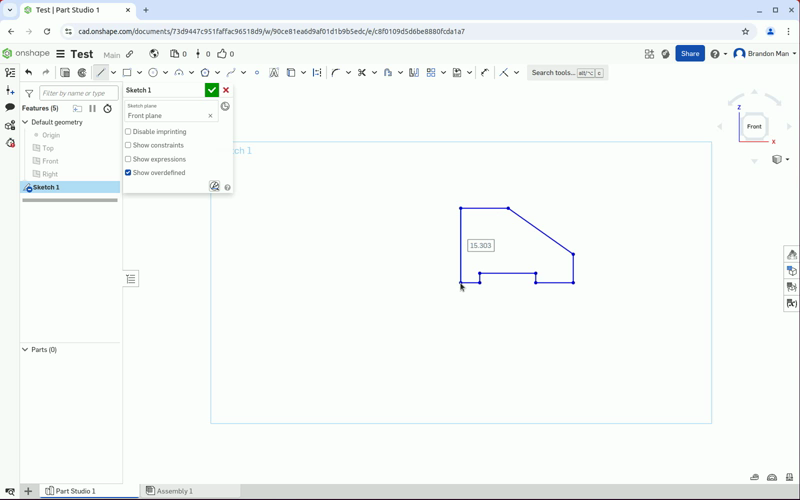
mouse_move(511, 218)
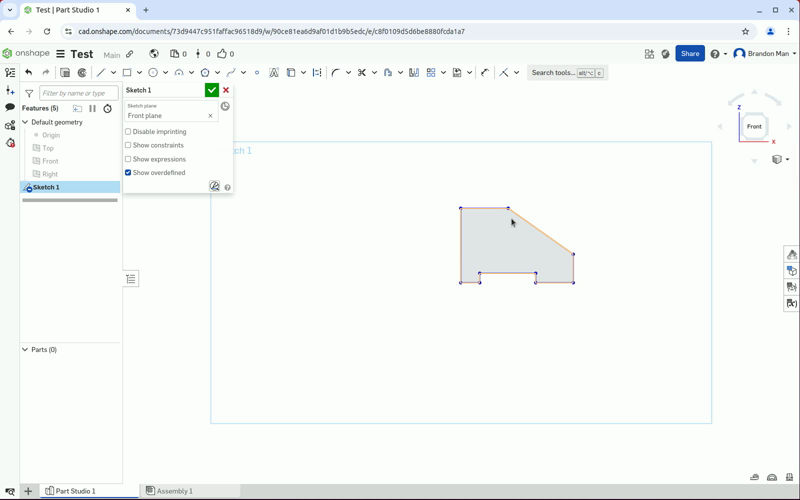
click(511, 218)
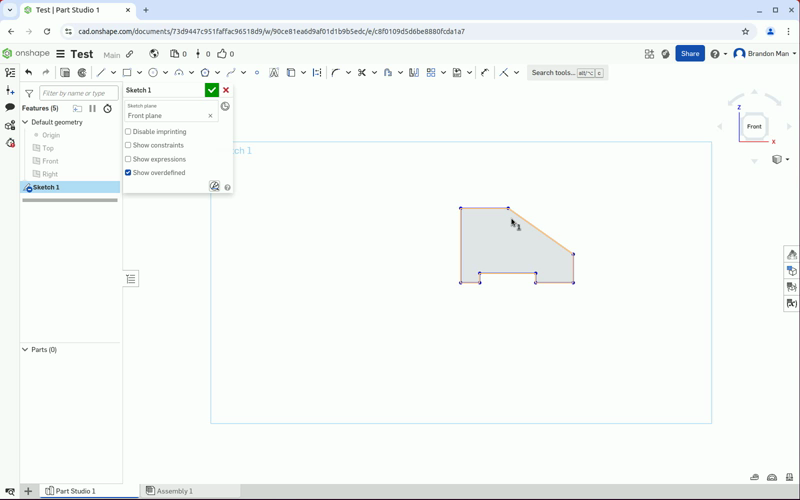
mouse_move(73, 352)
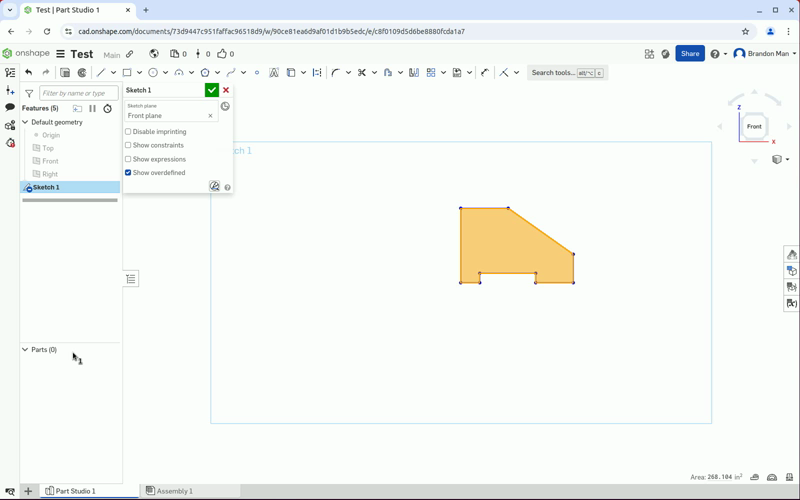
key(shift+y)
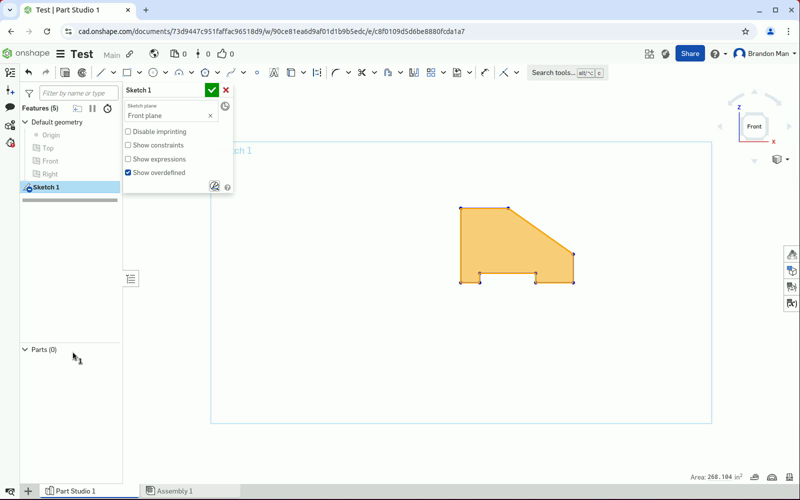
key(shift+e)
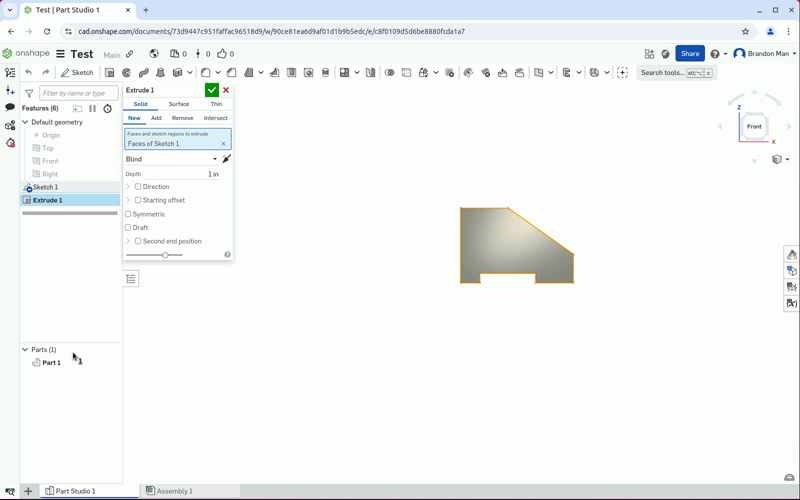
mouse_move(143, 106)
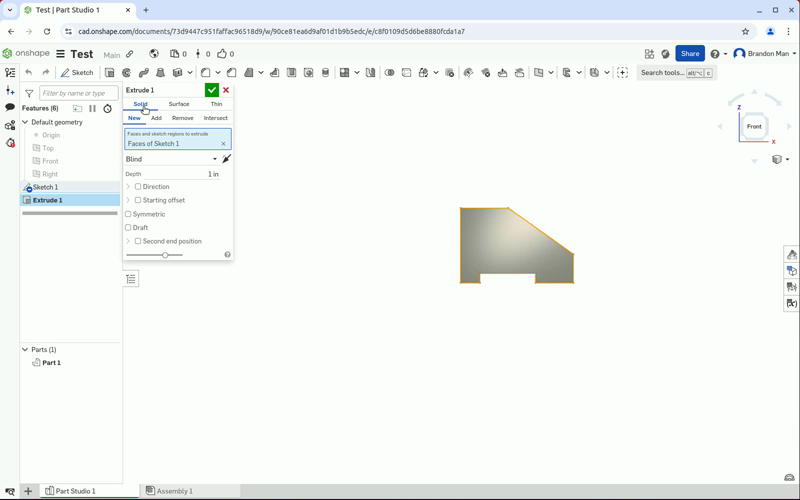
click(143, 106)
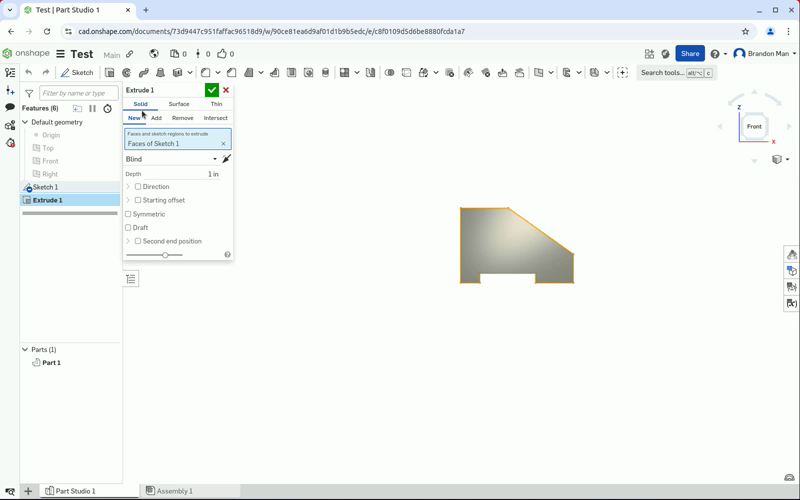
mouse_move(137, 120)
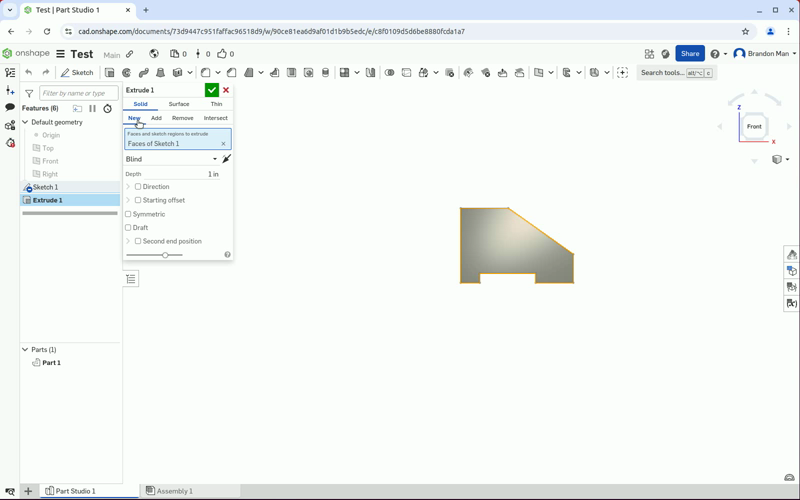
click(137, 120)
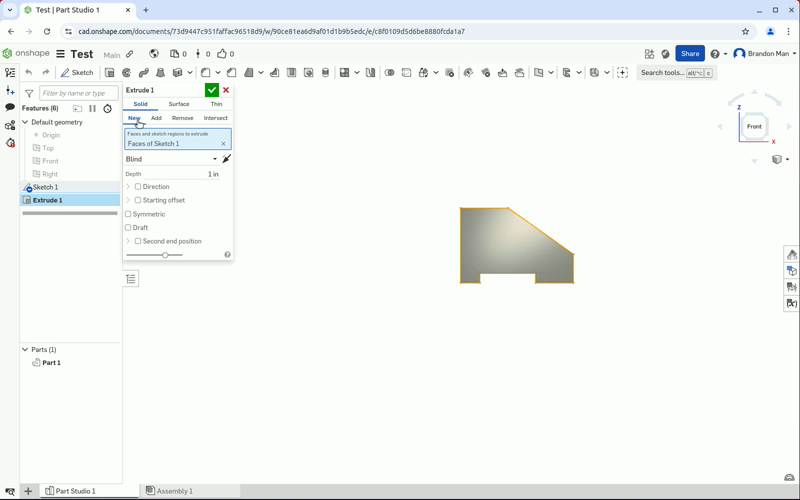
key(tab, 4)
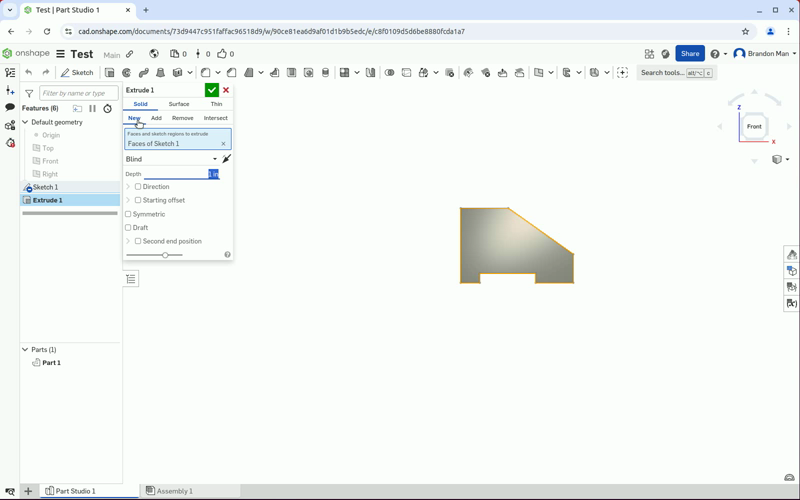
text(11.554)
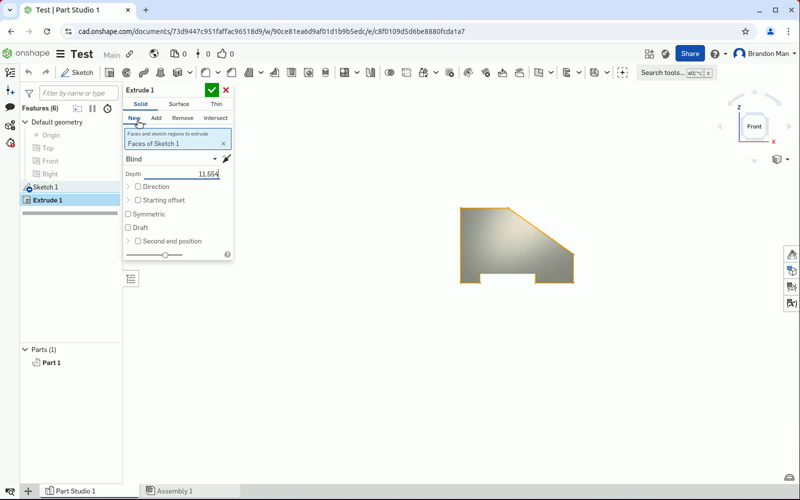
key(enter)
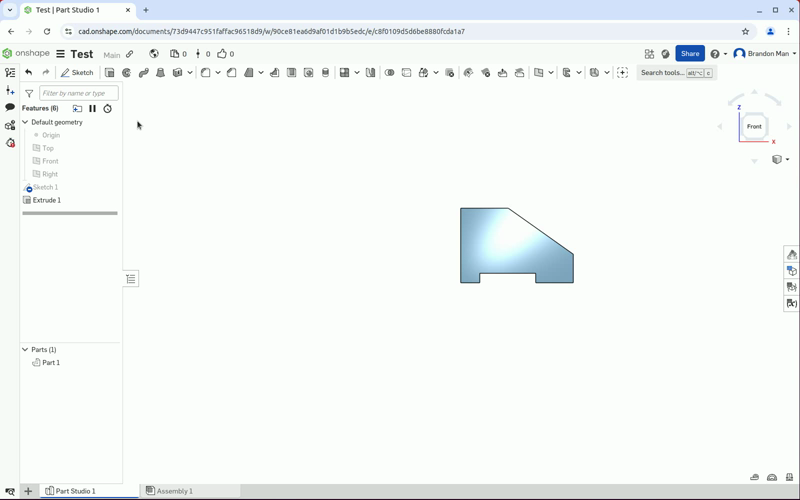
key(shift+h)
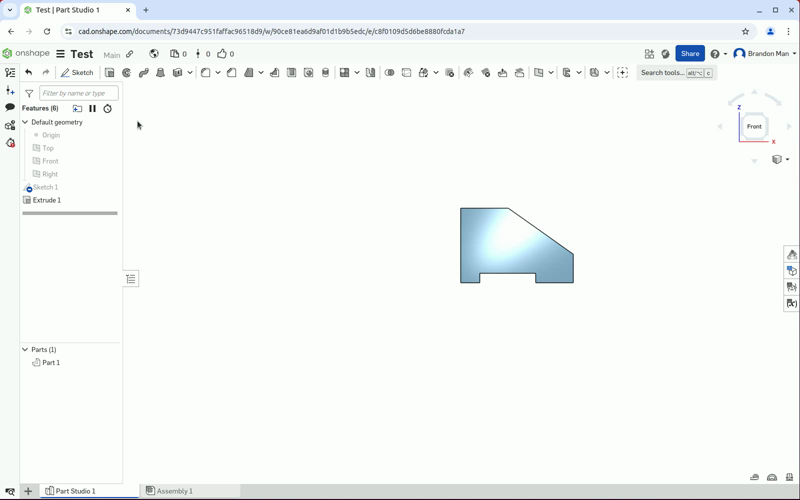
key(shift+h)
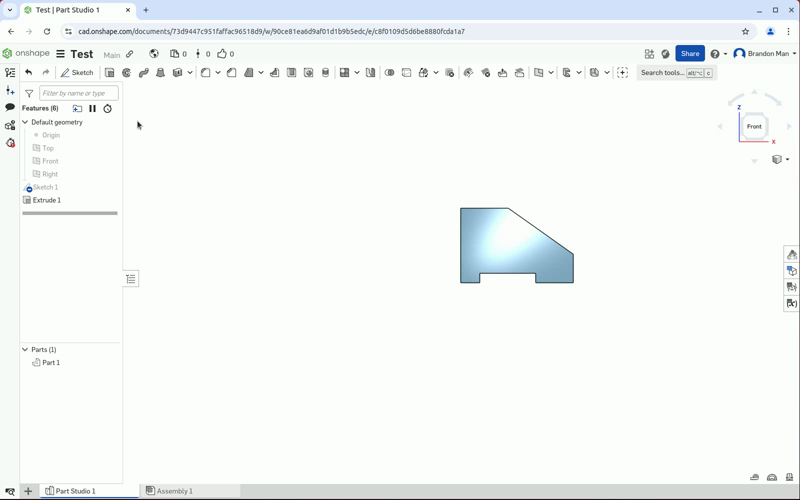
mouse_move(73, 189)
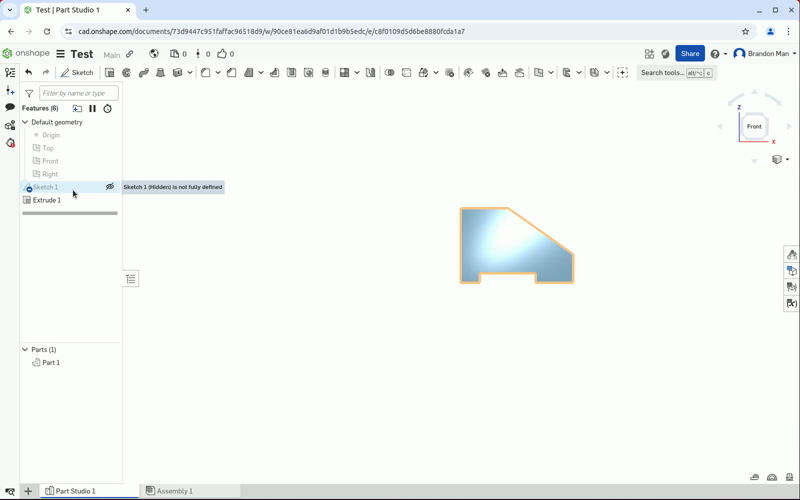
click(73, 189)
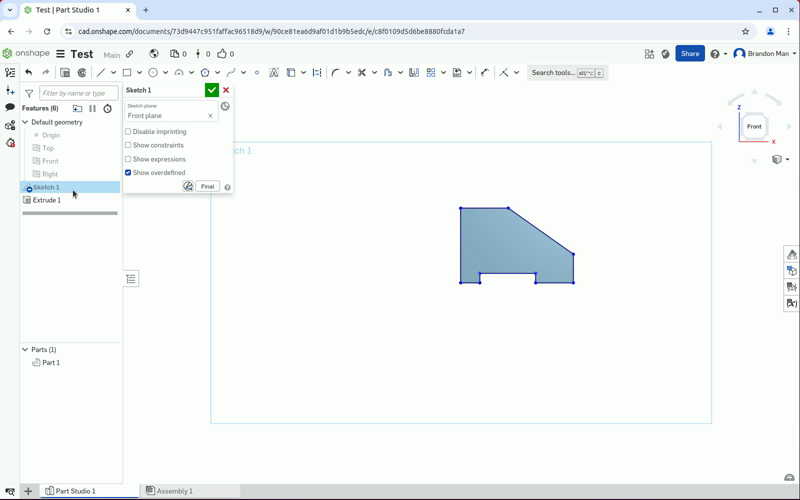
mouse_move(229, 92)
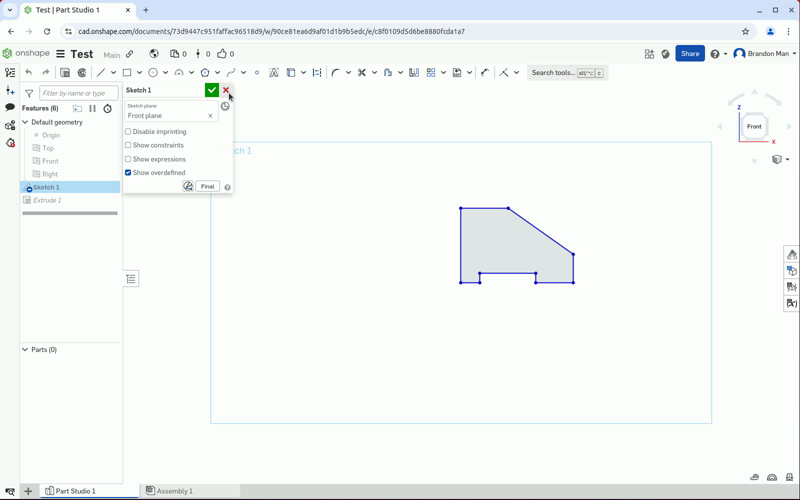
click(229, 92)
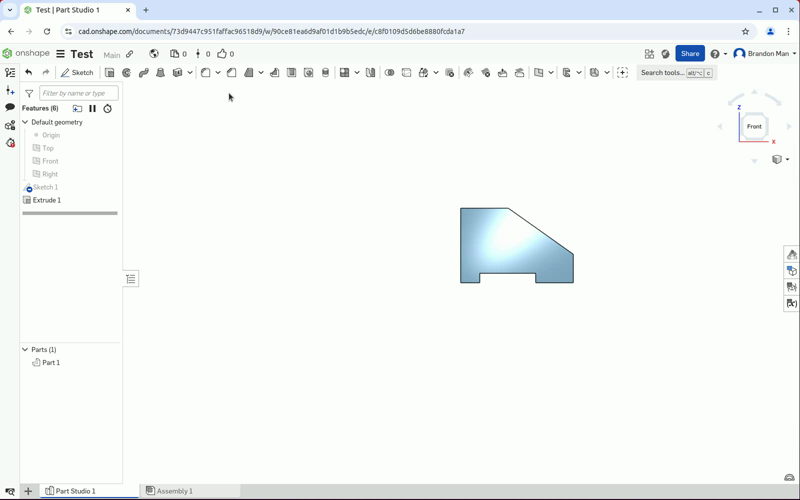
mouse_move(73, 352)
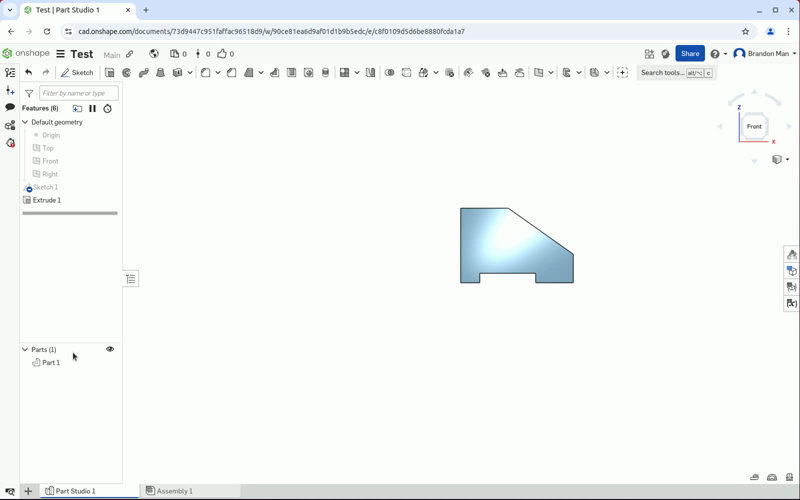
key(y)
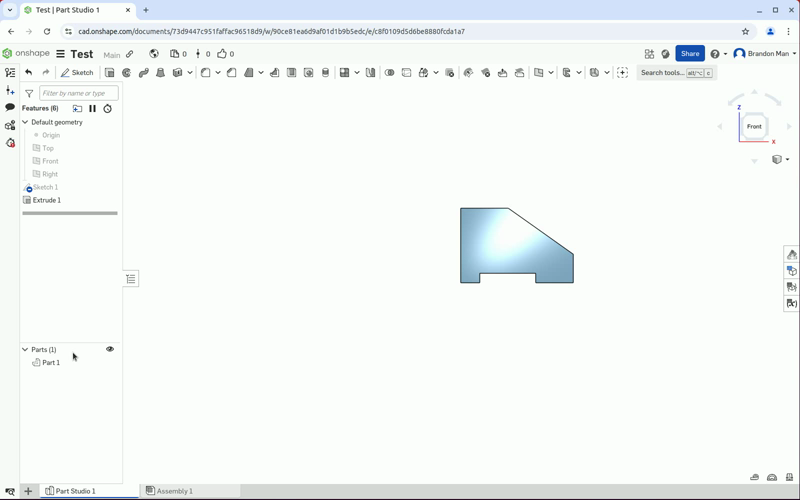
key(shift+p)
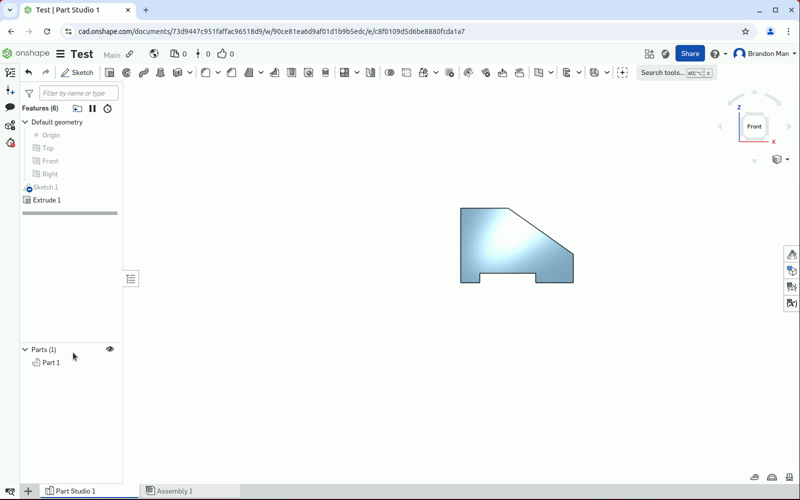
key(space)
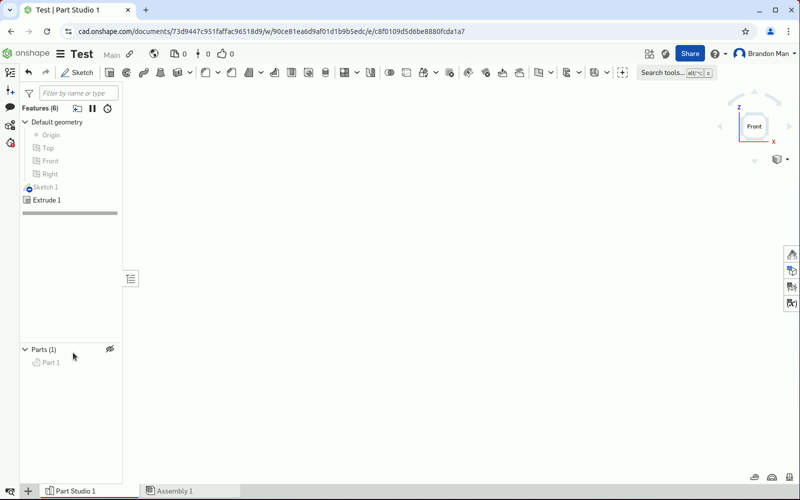
key_down(shift)
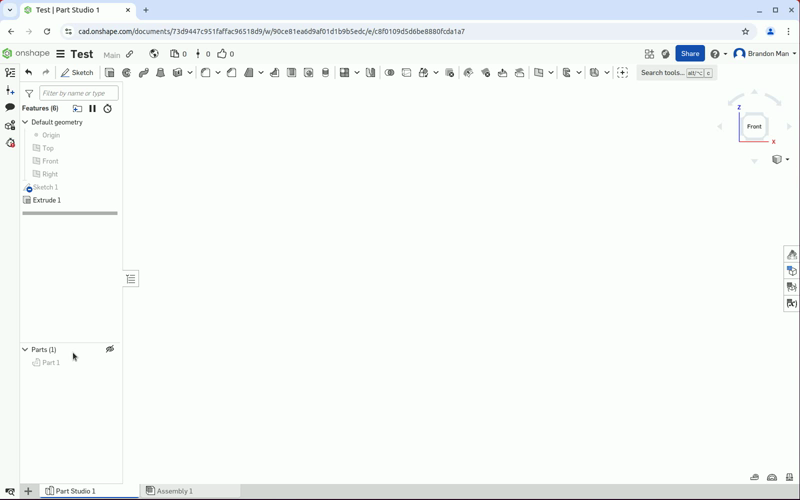
key(down)
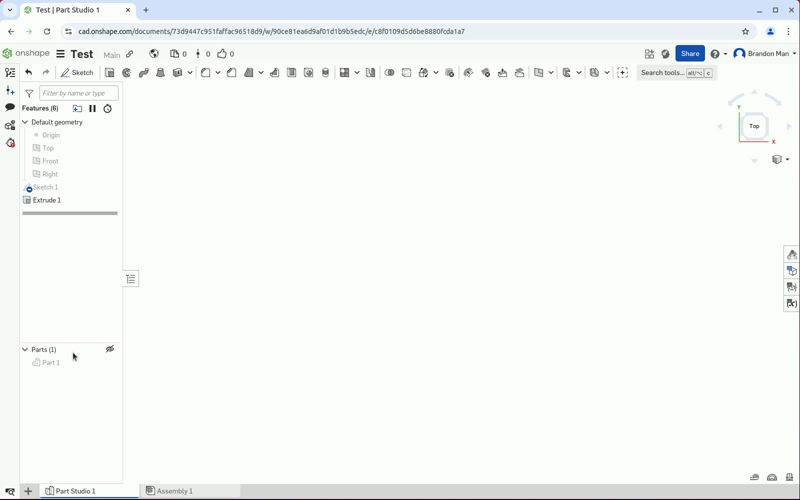
key_up(shift)
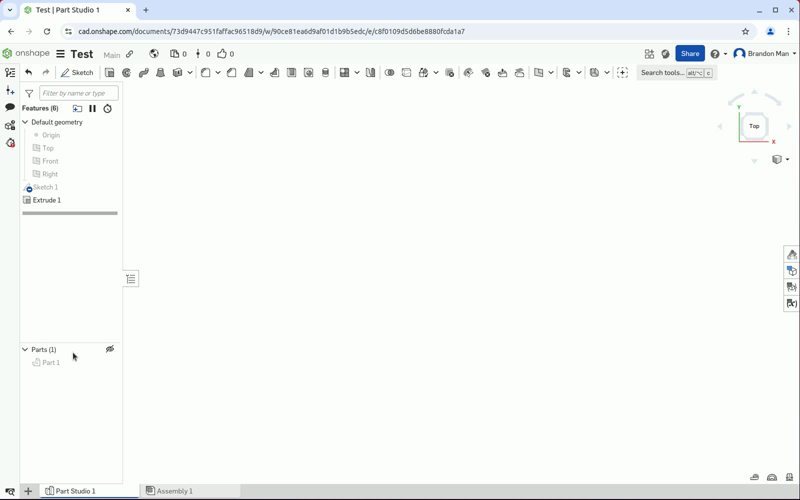
mouse_move(73, 352)
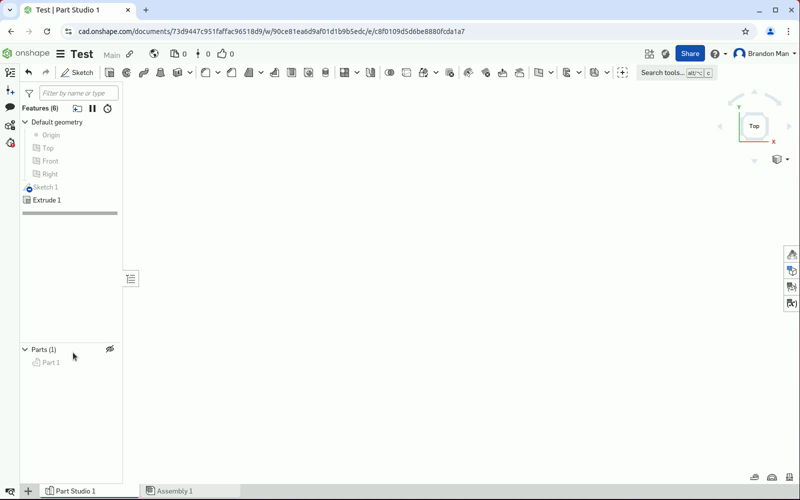
key(shift+y)
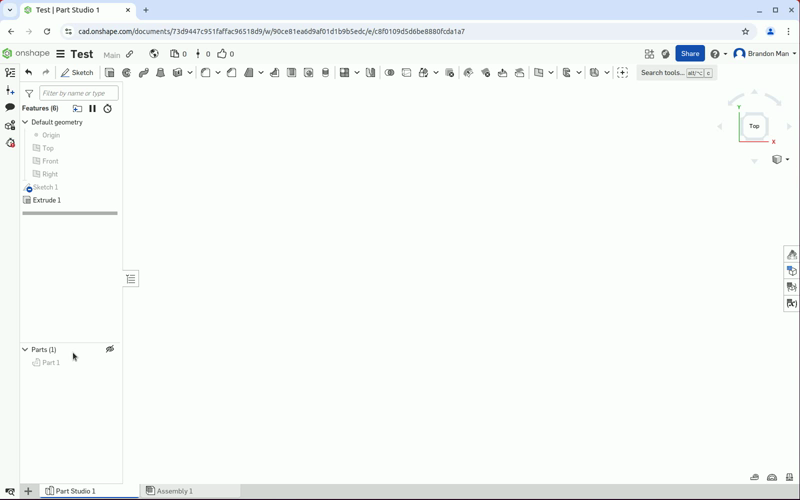
key(shift+s)
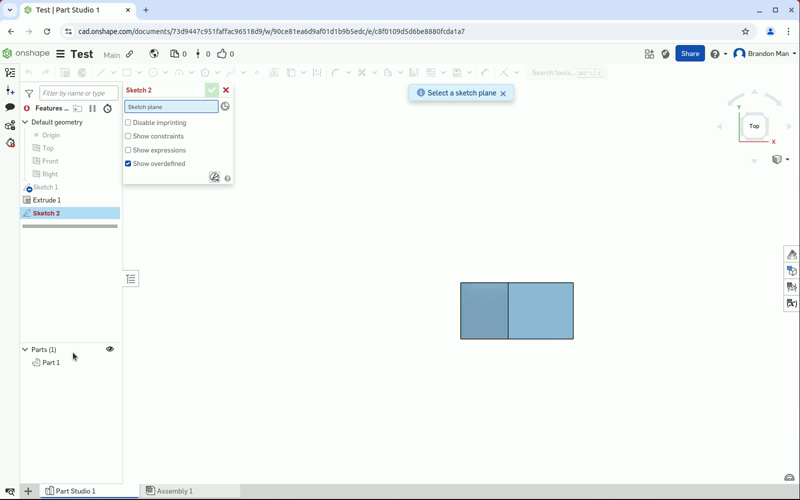
mouse_move(73, 150)
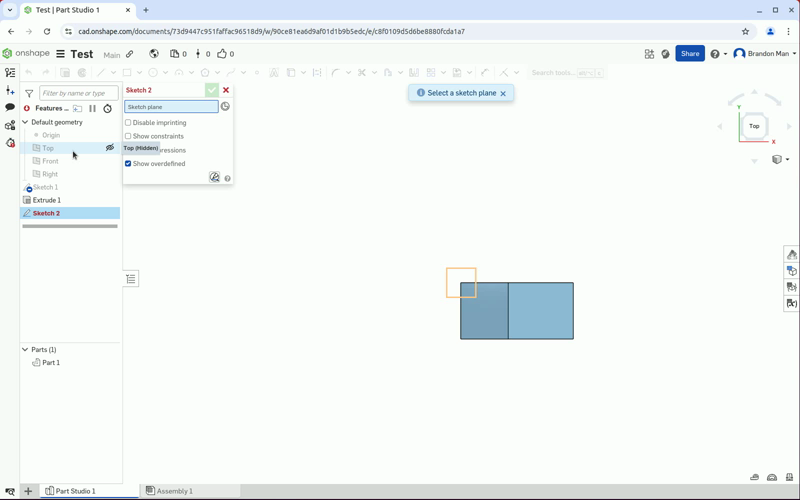
click(73, 150)
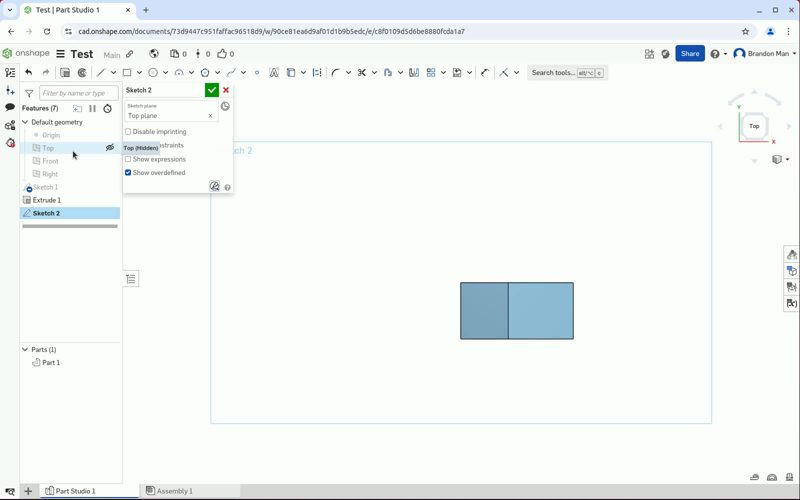
mouse_move(73, 352)
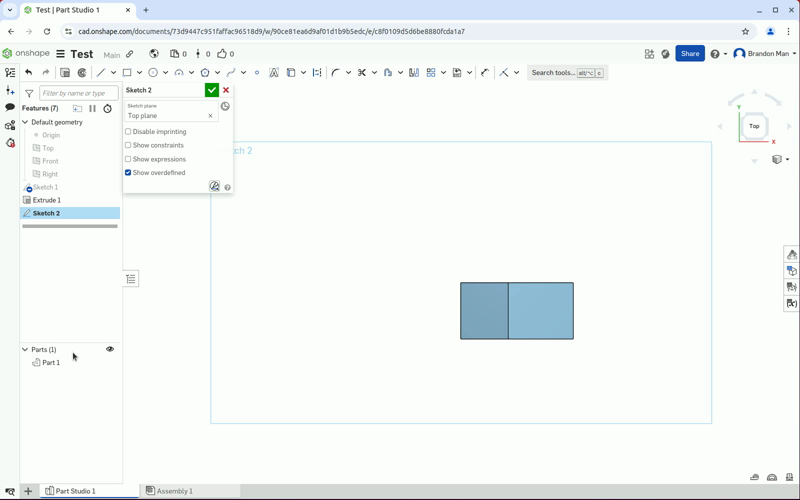
key(y)
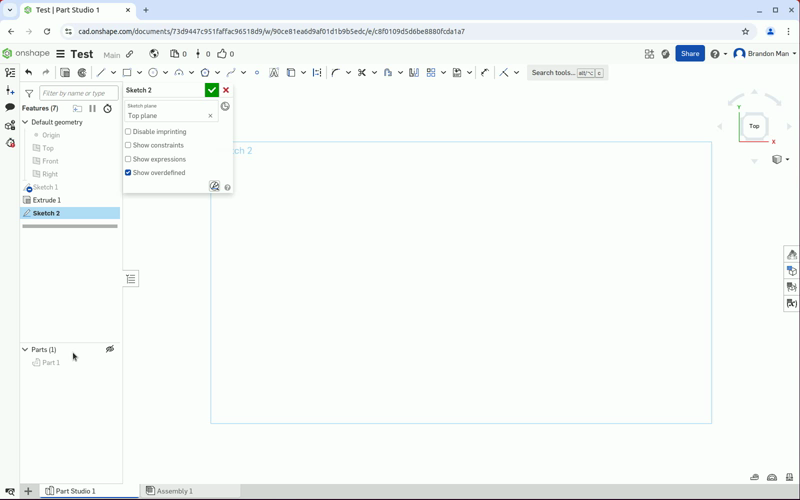
key(l)
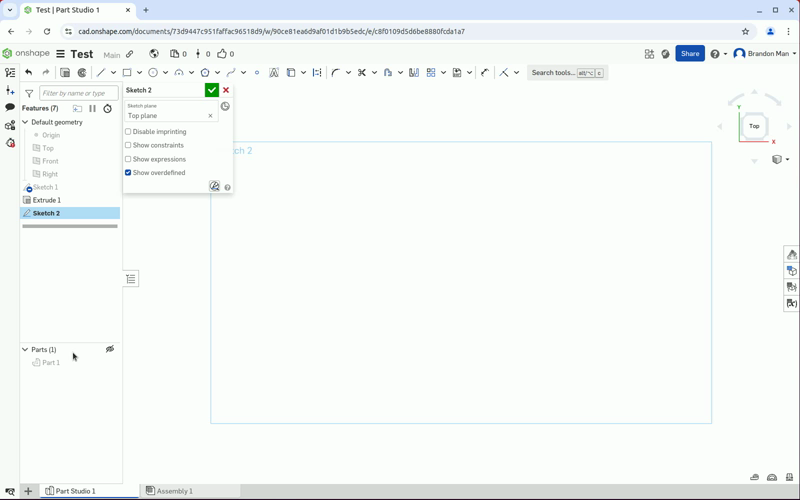
key_down(shift)
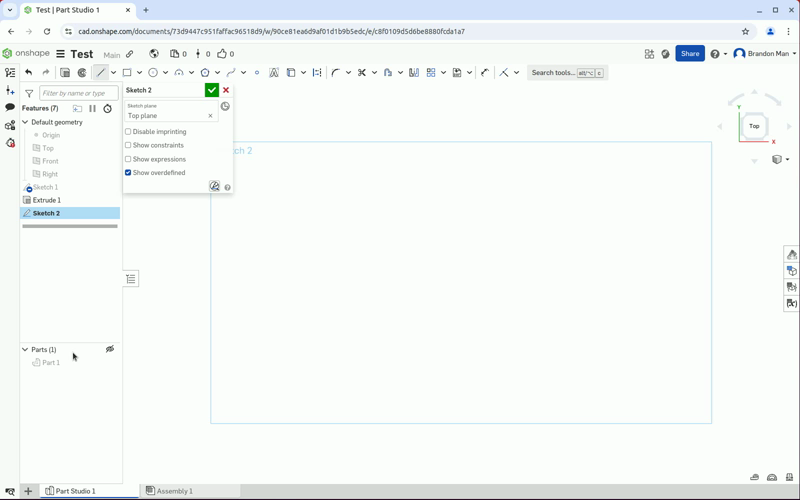
mouse_move(535, 329)
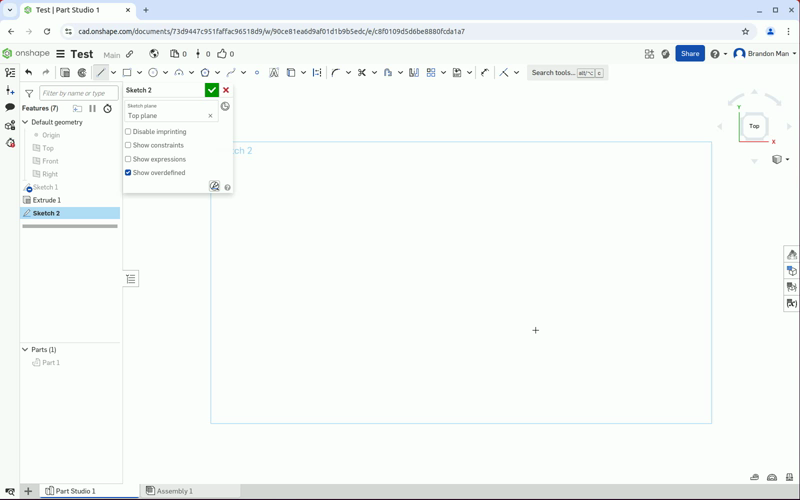
click(535, 329)
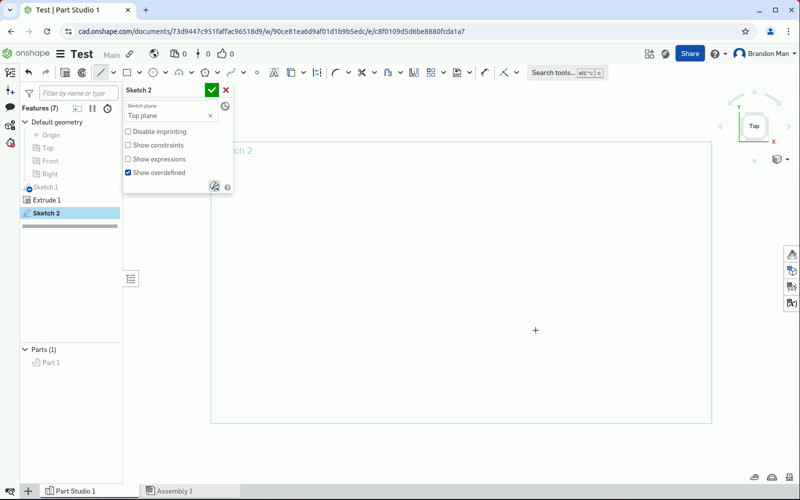
key_up(shift)
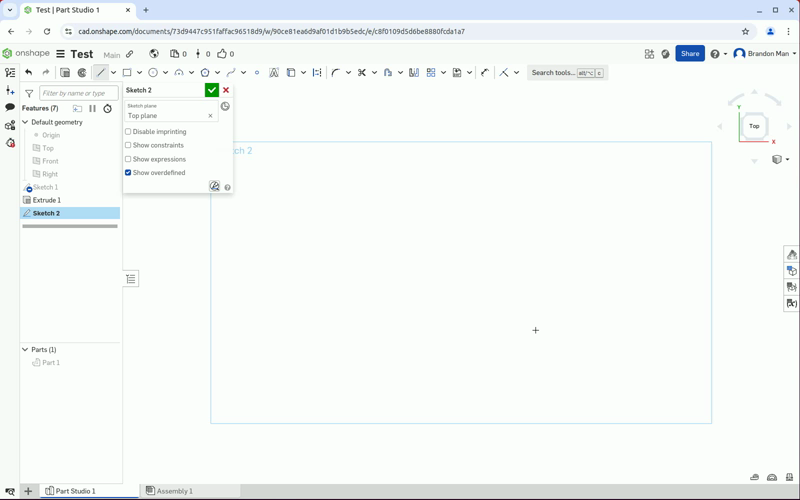
key_down(shift)
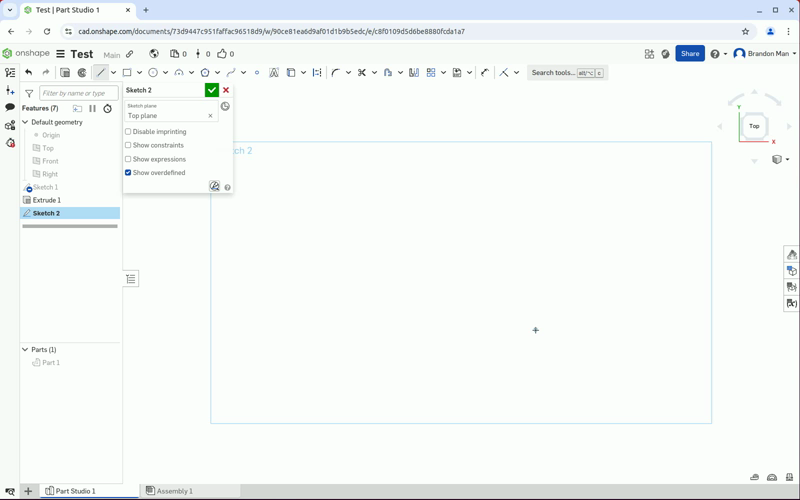
mouse_move(565, 329)
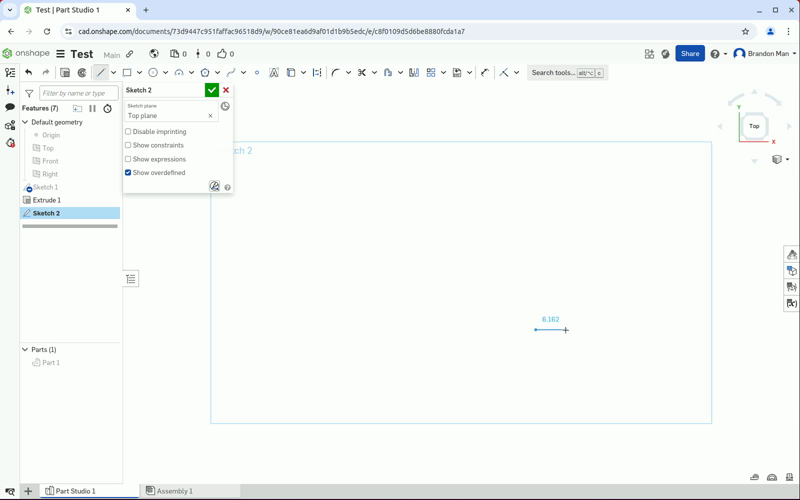
mouse_move(574, 329)
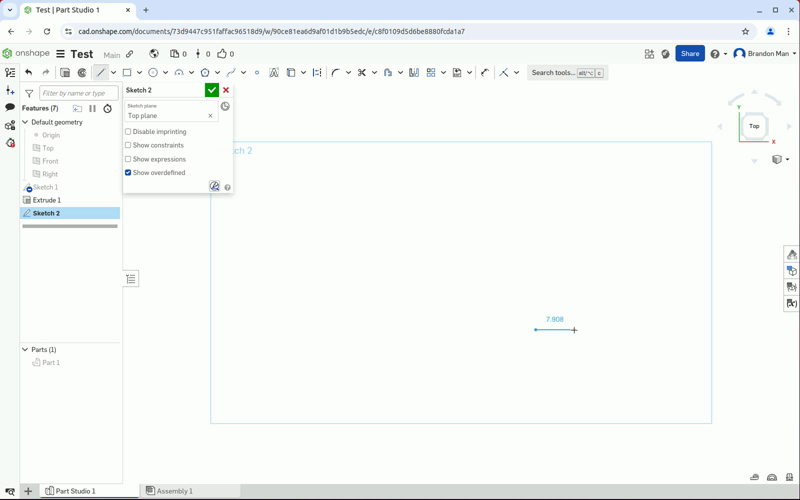
click(574, 329)
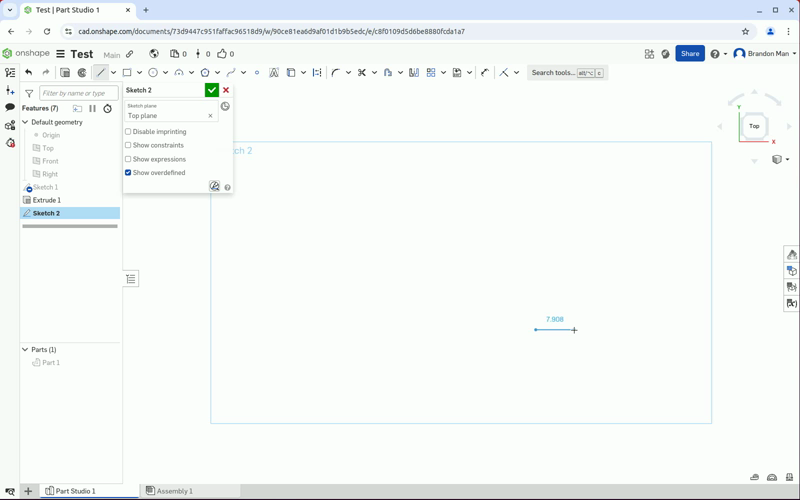
key_up(shift)
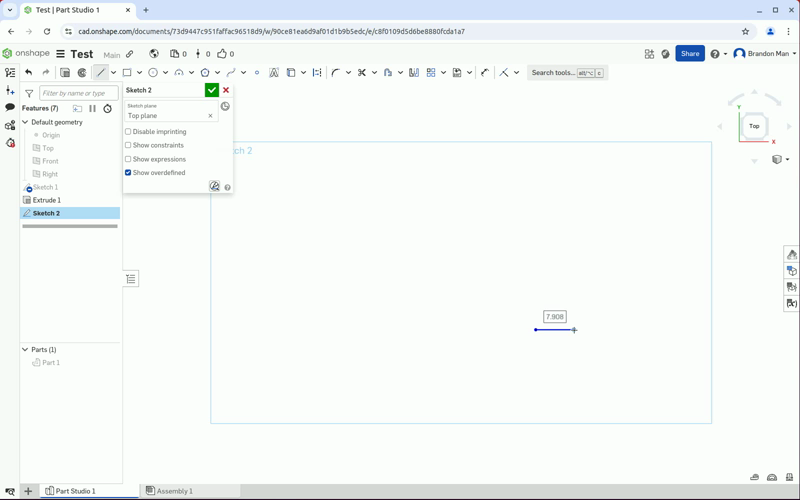
key_down(shift)
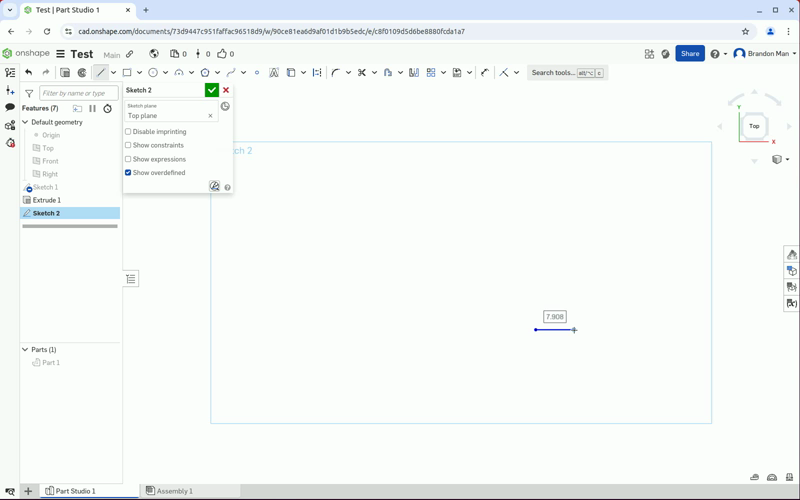
mouse_move(589, 329)
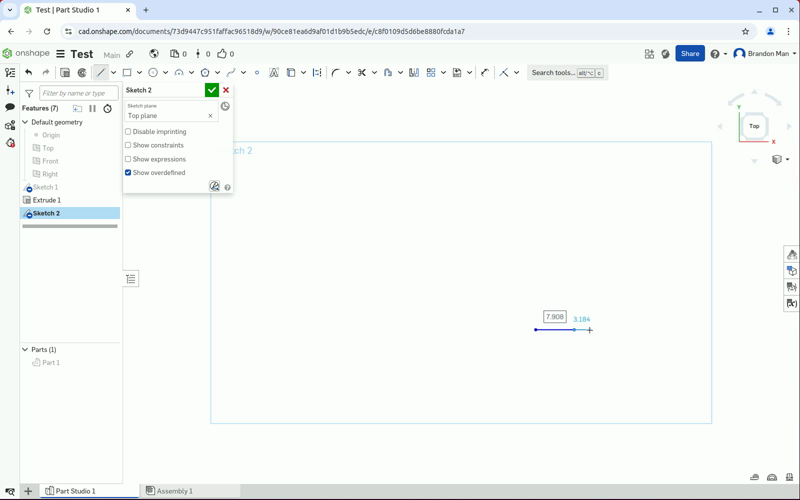
mouse_move(574, 291)
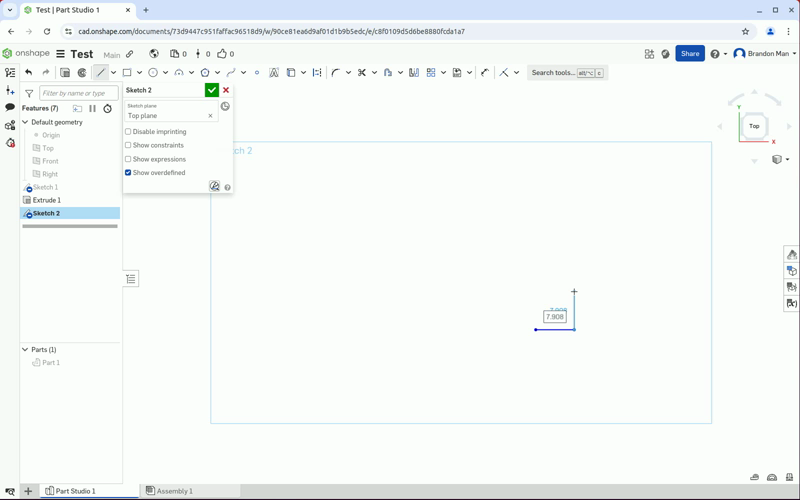
click(574, 291)
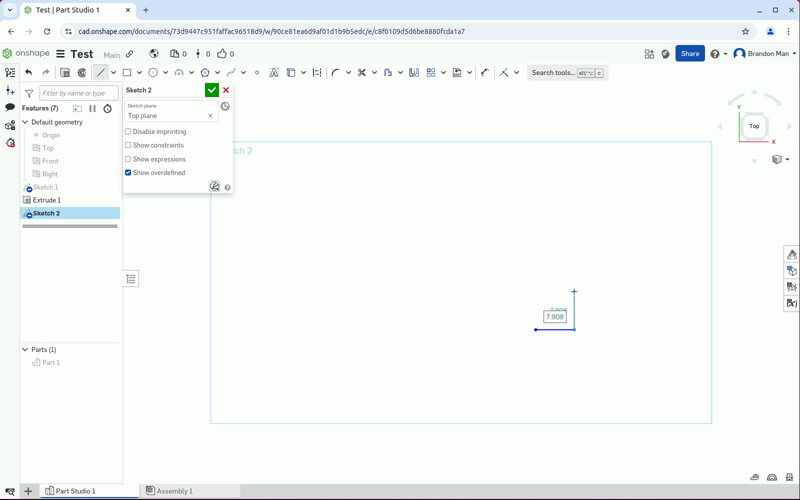
key_up(shift)
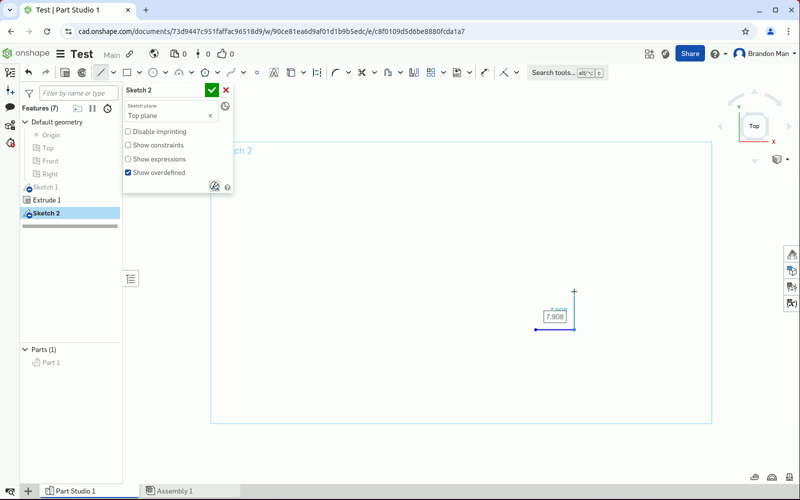
key_down(shift)
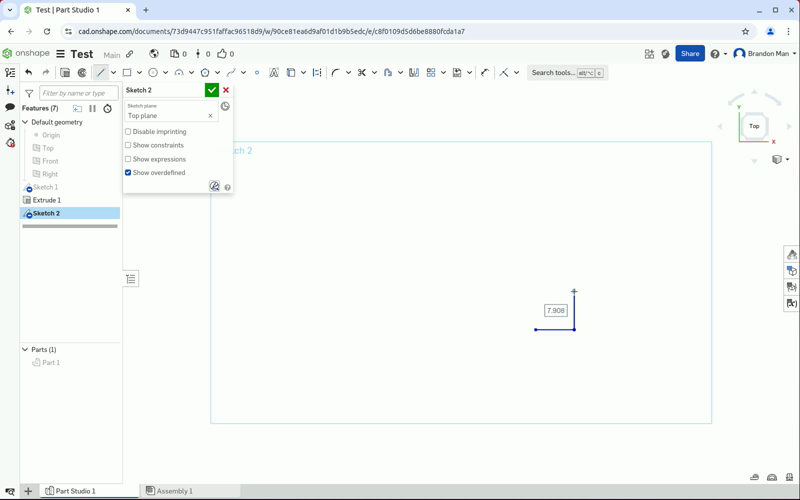
mouse_move(589, 291)
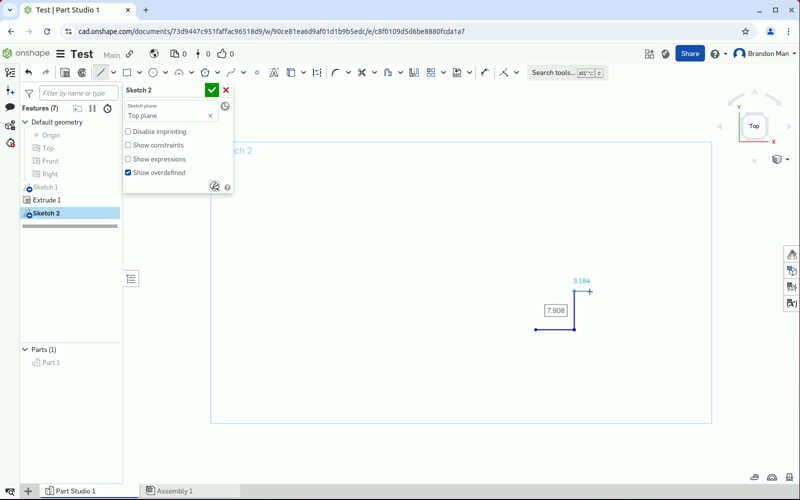
mouse_move(535, 291)
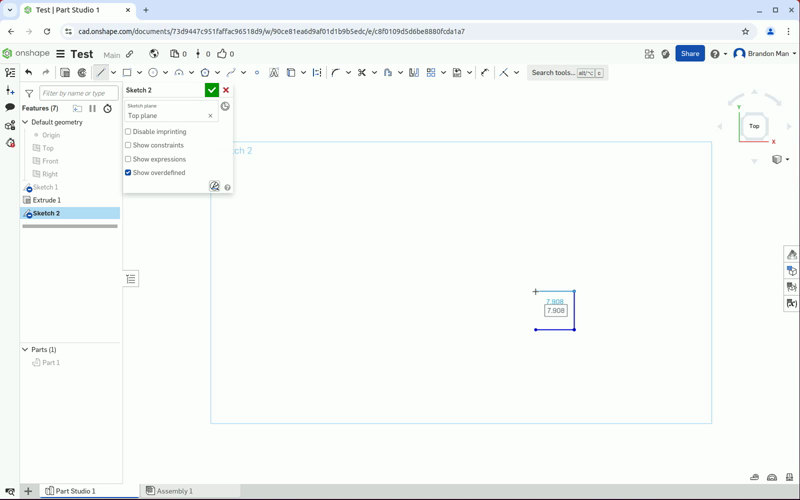
click(535, 291)
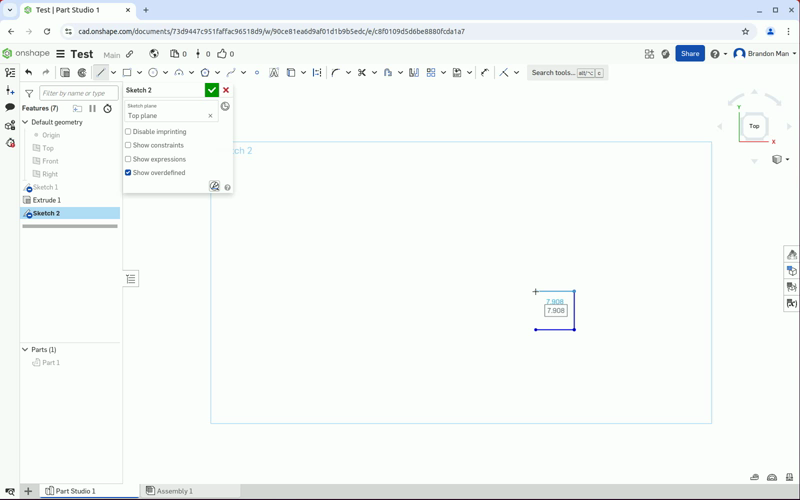
key_up(shift)
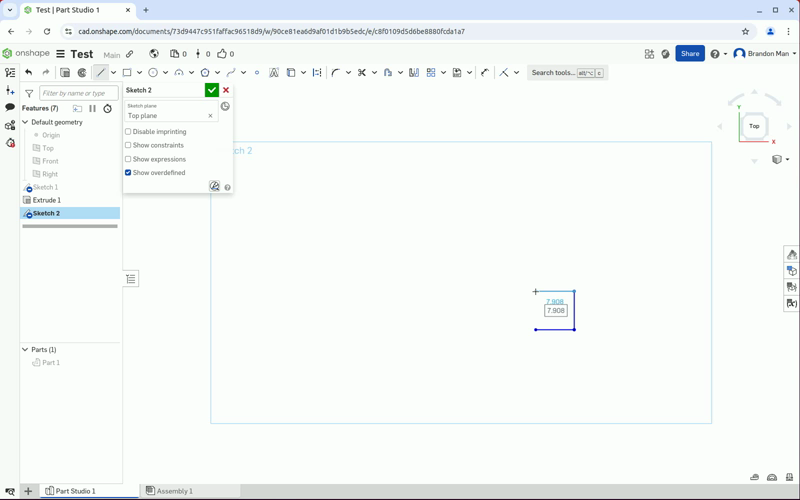
mouse_move(565, 291)
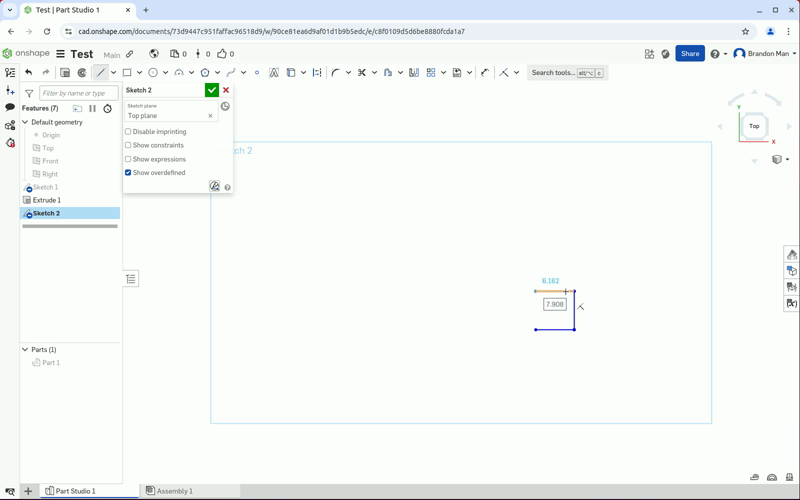
key_down(shift)
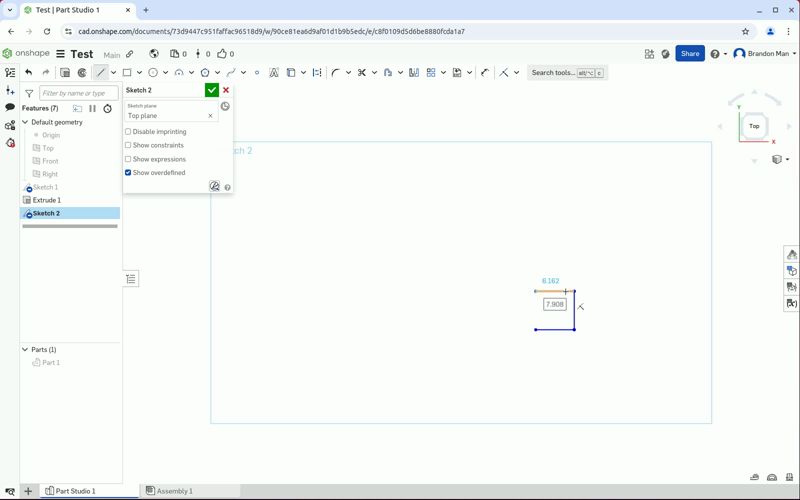
mouse_move(535, 329)
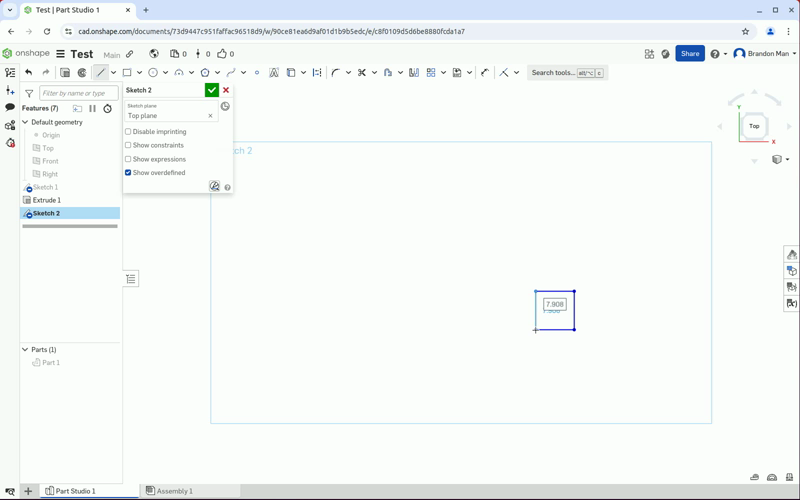
key_up(shift)
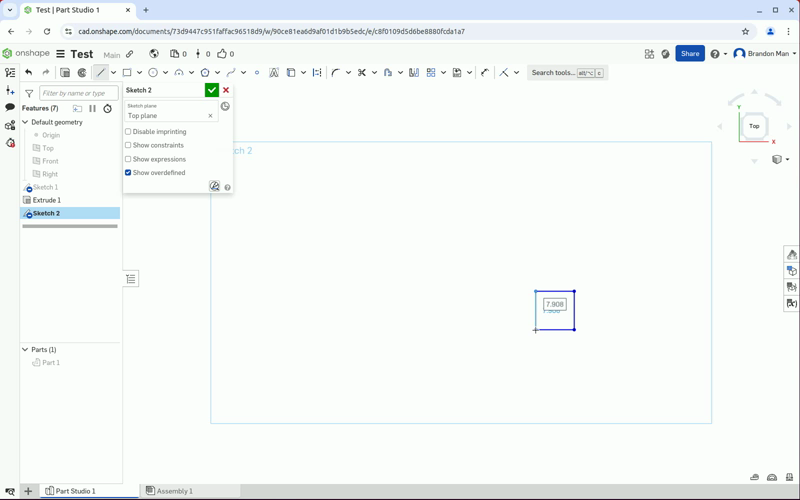
click(535, 329)
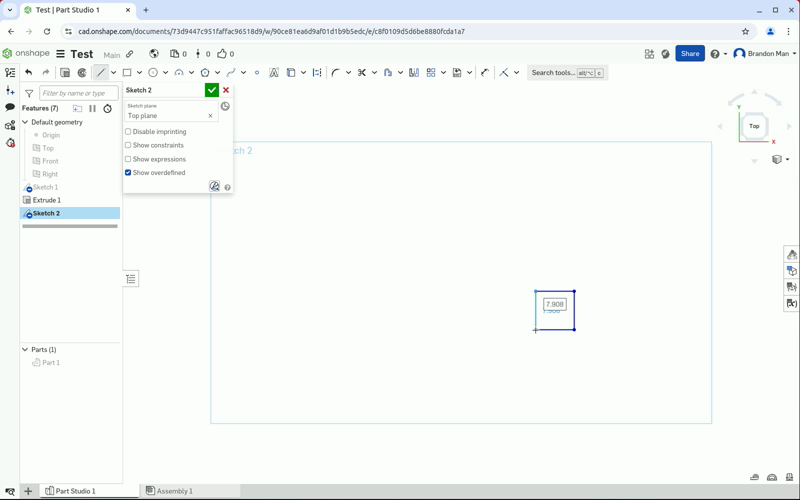
key(esc)
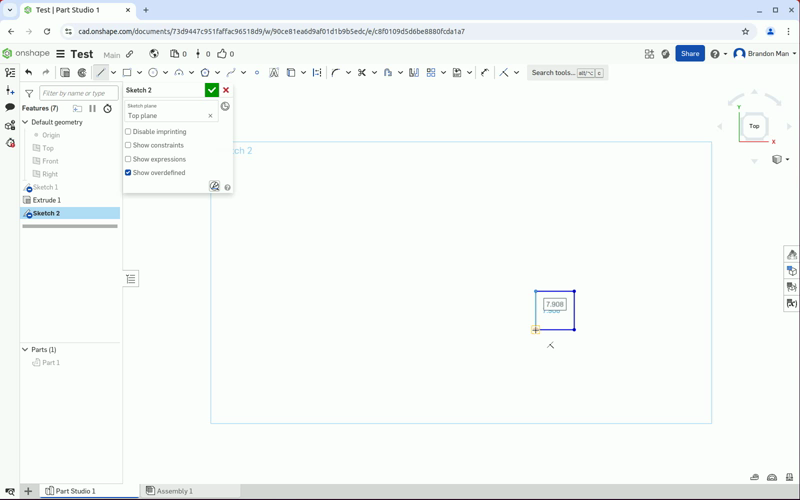
mouse_move(556, 323)
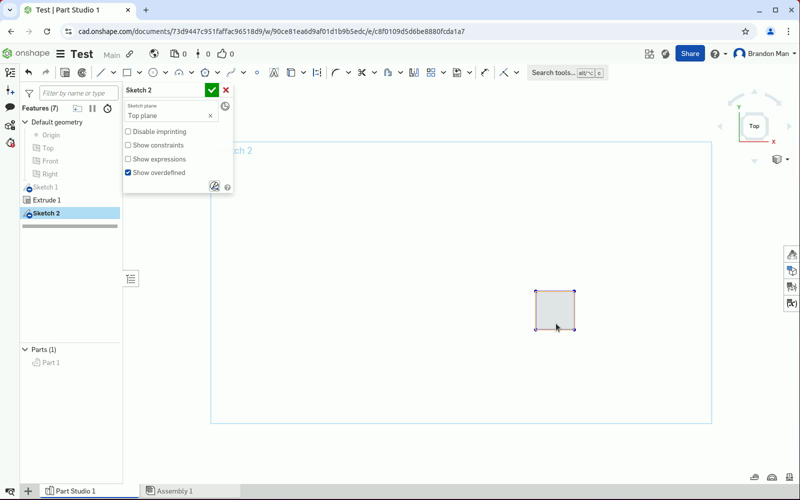
scroll(6)
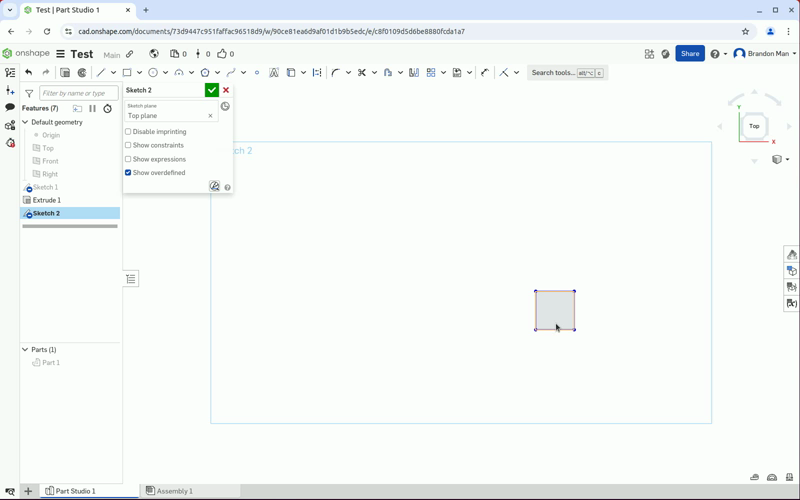
scroll(6)
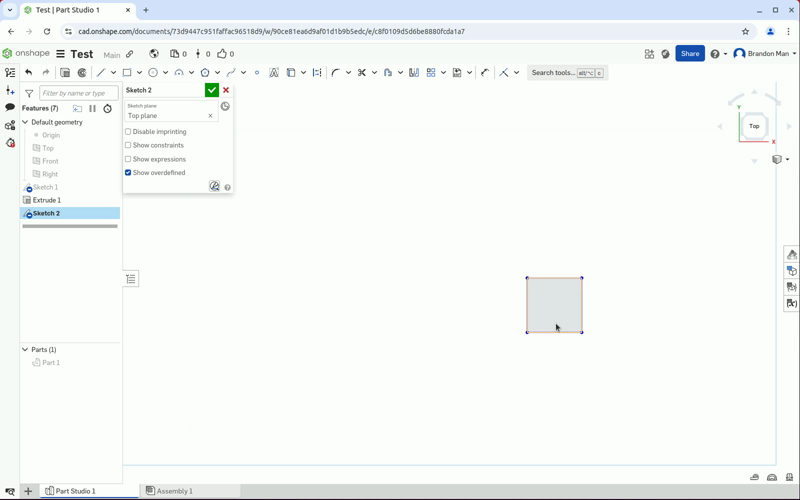
scroll(6)
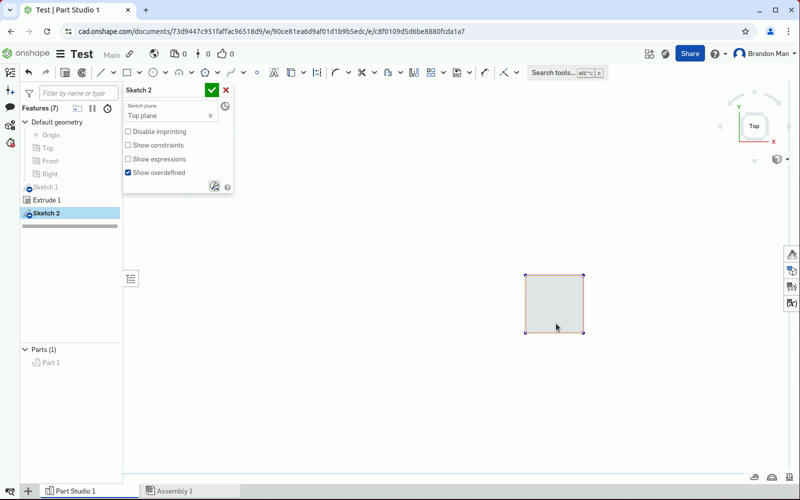
scroll(6)
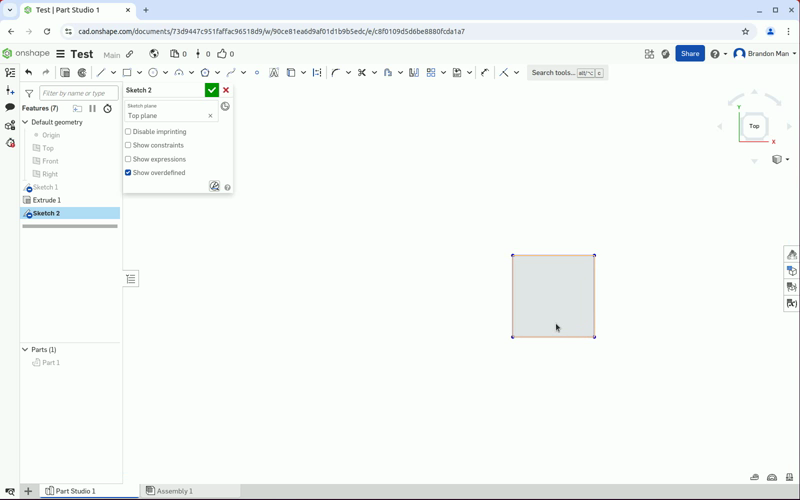
scroll(6)
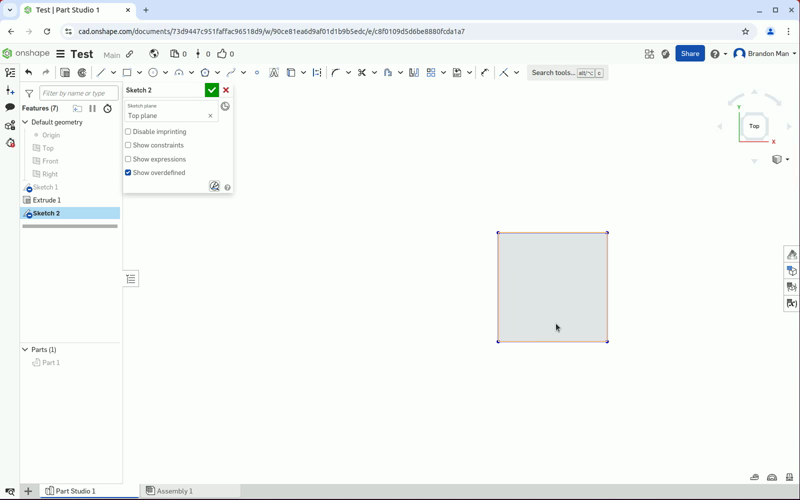
scroll(6)
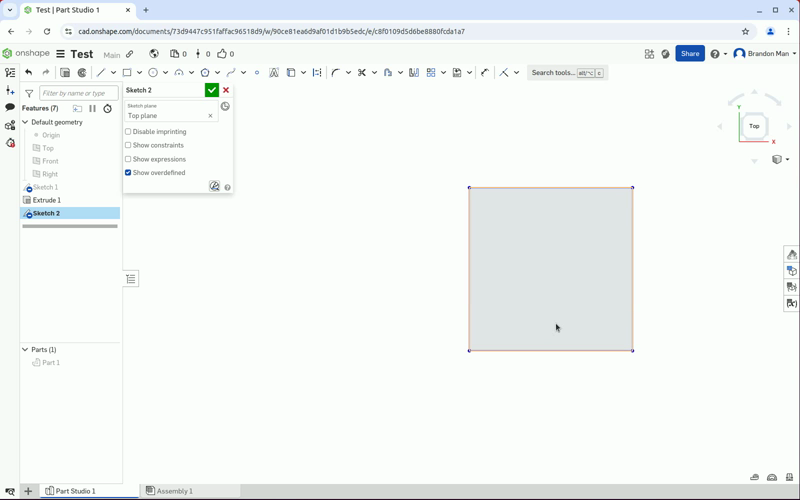
scroll(6)
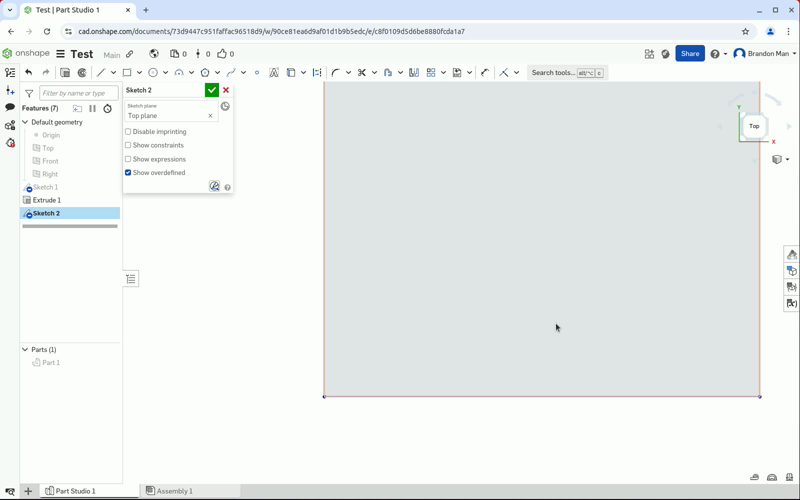
click(556, 323)
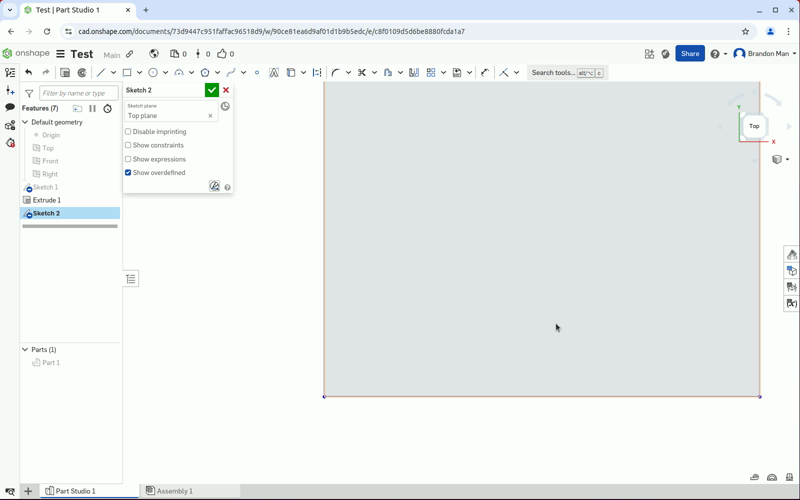
scroll(-6)
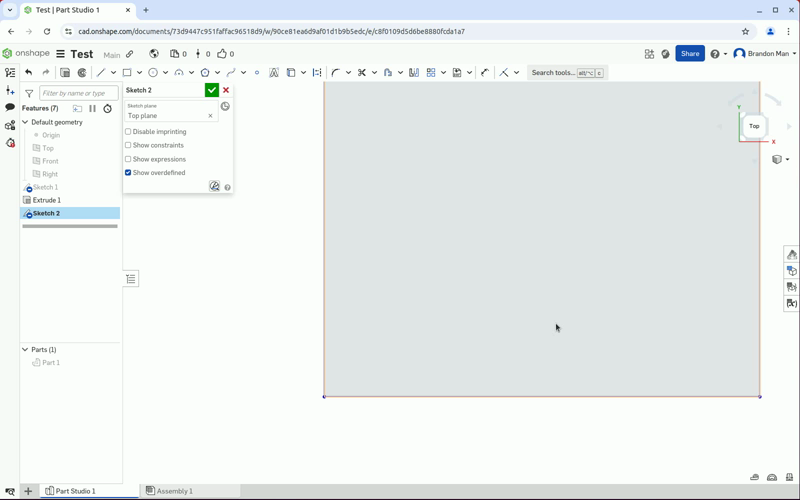
scroll(-6)
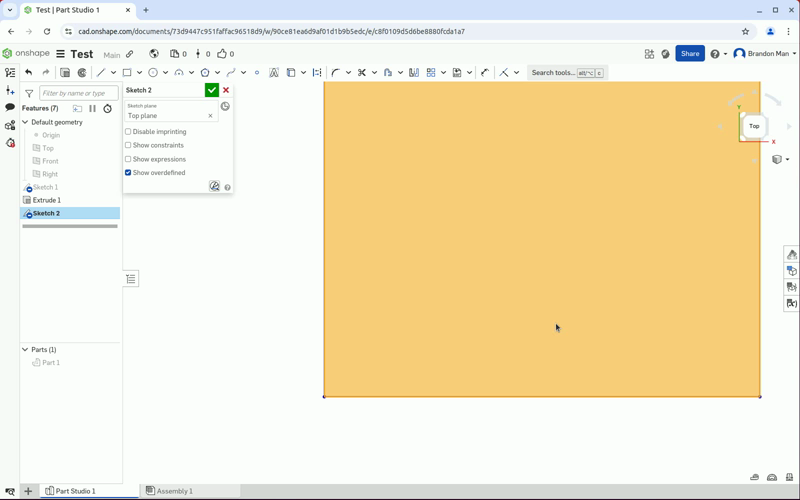
scroll(-6)
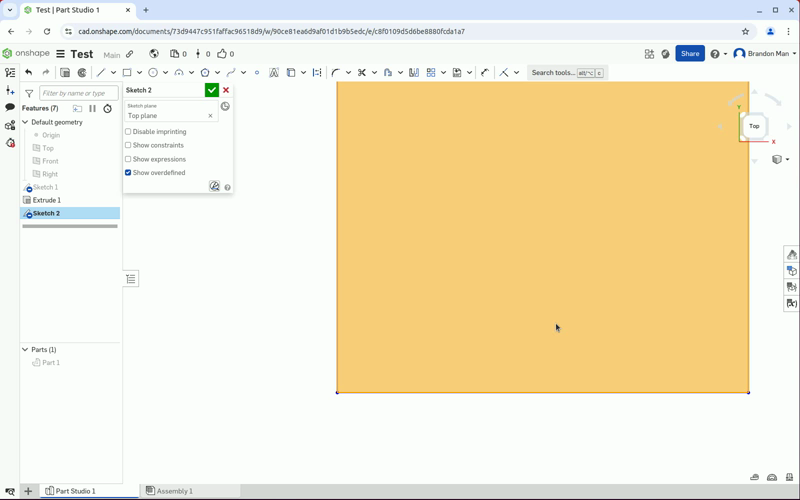
scroll(-6)
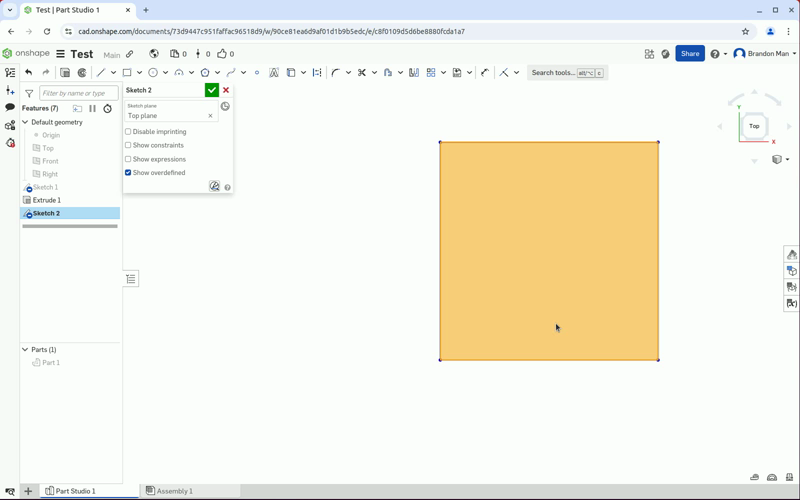
scroll(-6)
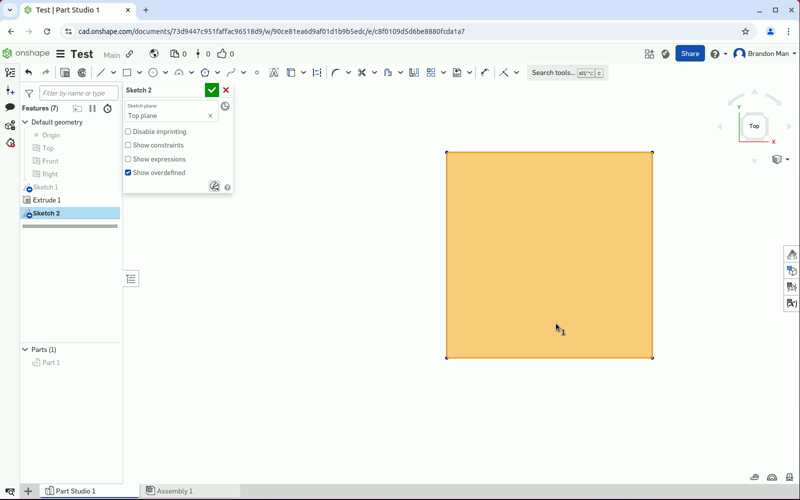
scroll(-6)
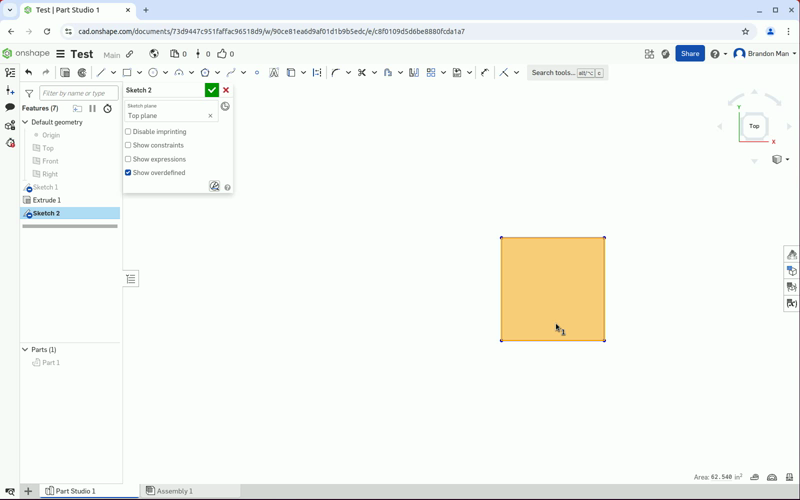
scroll(-6)
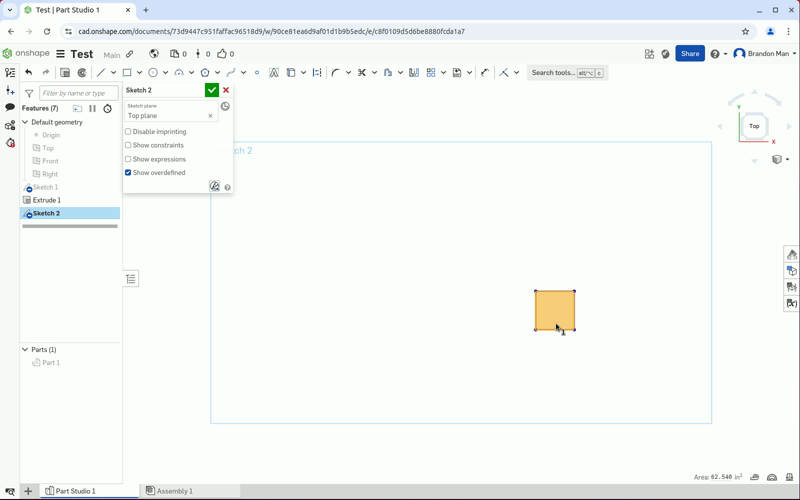
mouse_move(73, 352)
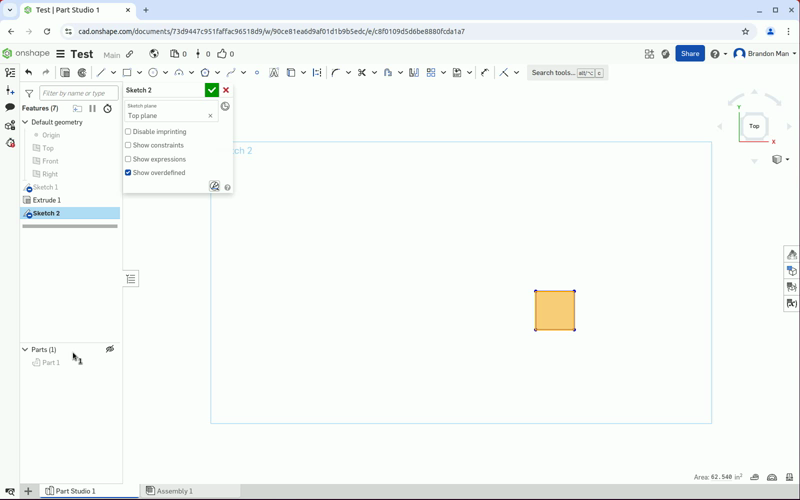
key(shift+y)
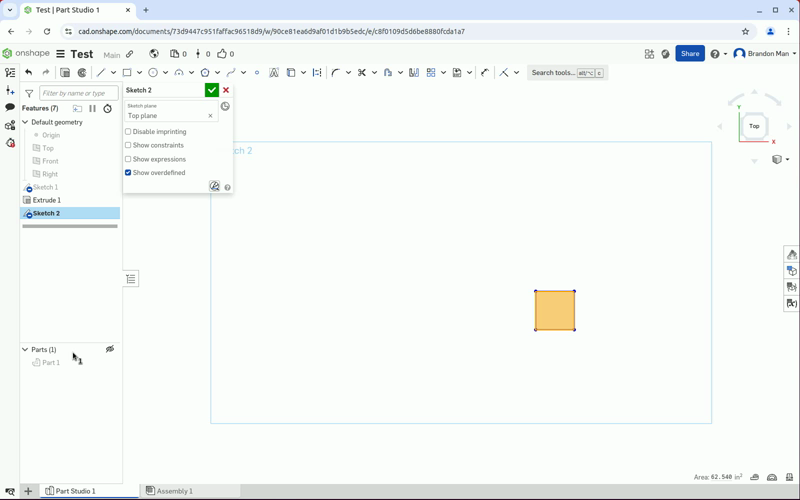
key(shift+e)
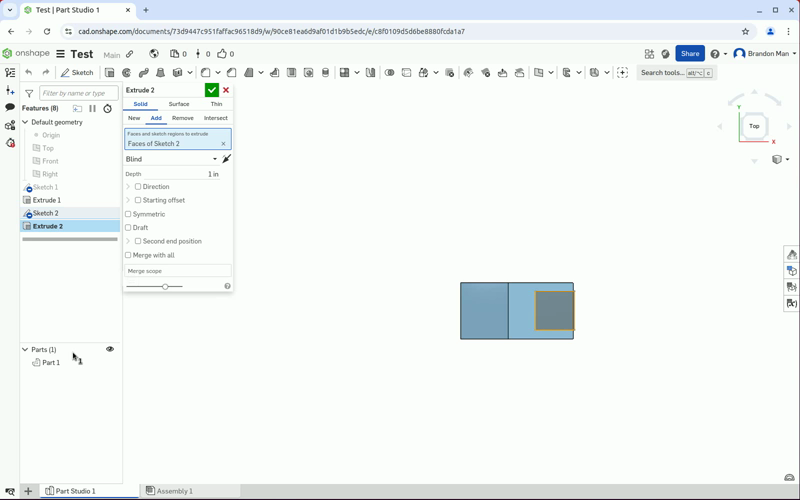
mouse_move(143, 106)
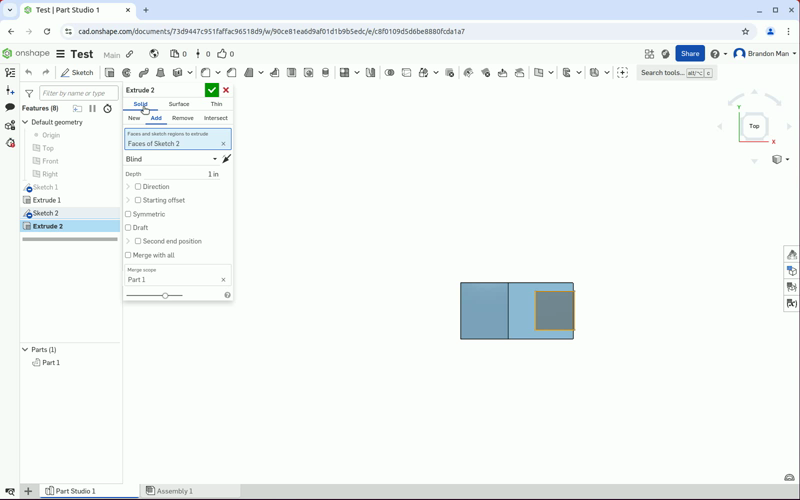
click(143, 106)
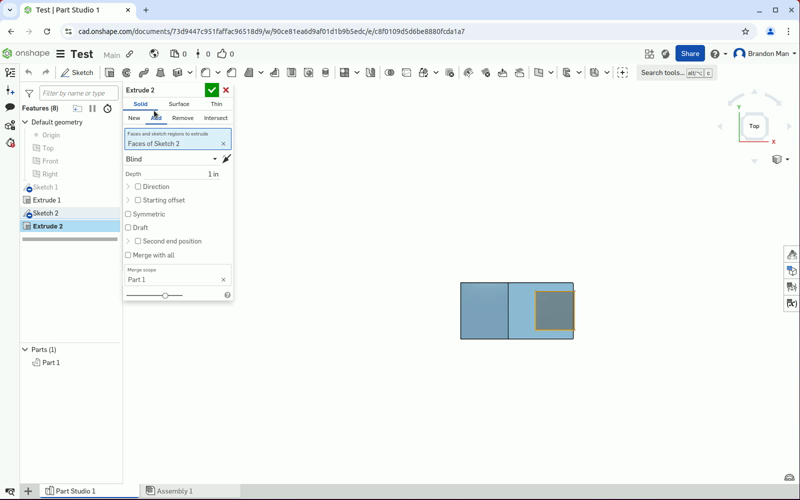
mouse_move(186, 120)
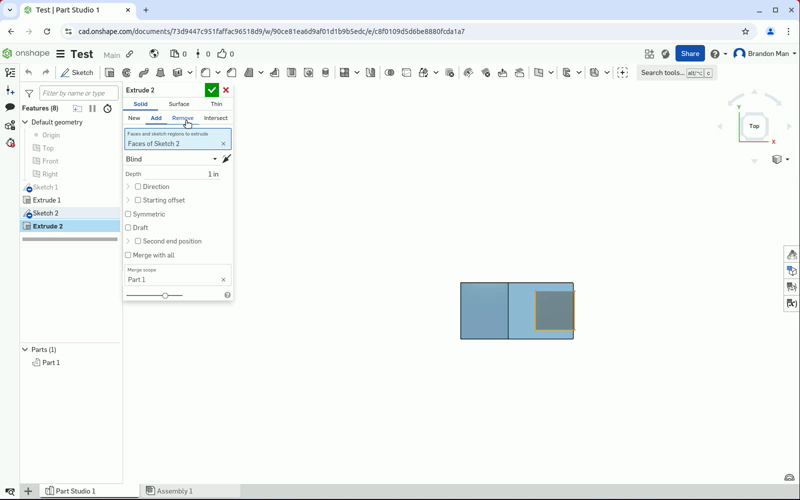
click(186, 120)
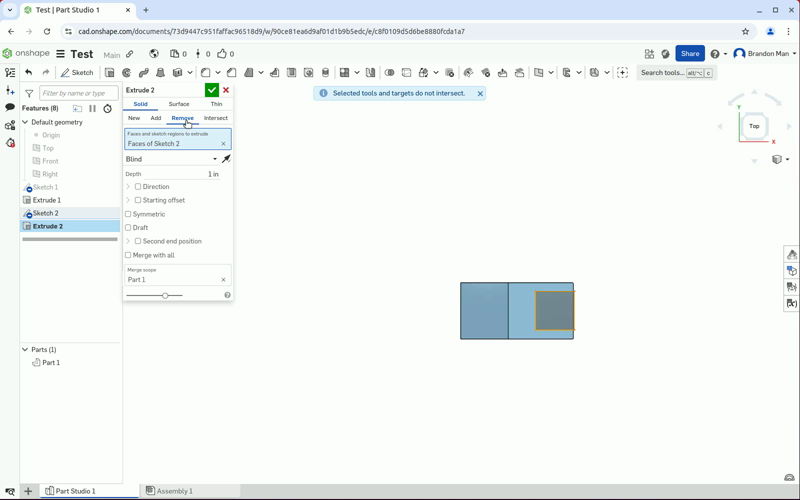
key(tab, 4)
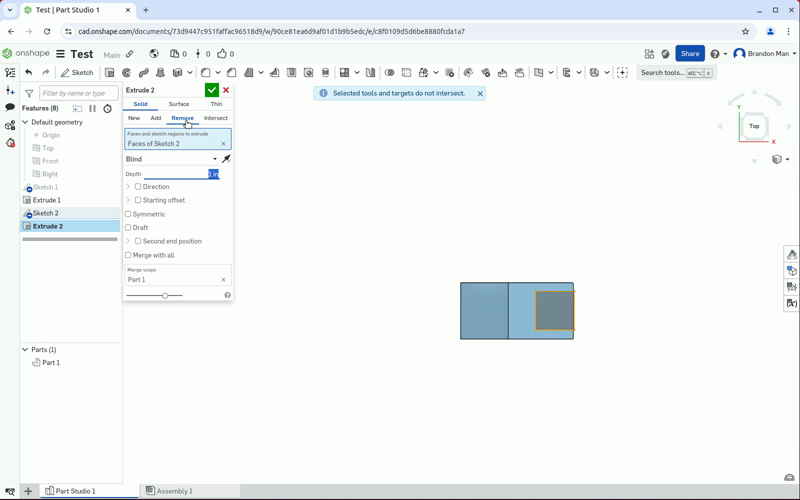
text(-19.257)
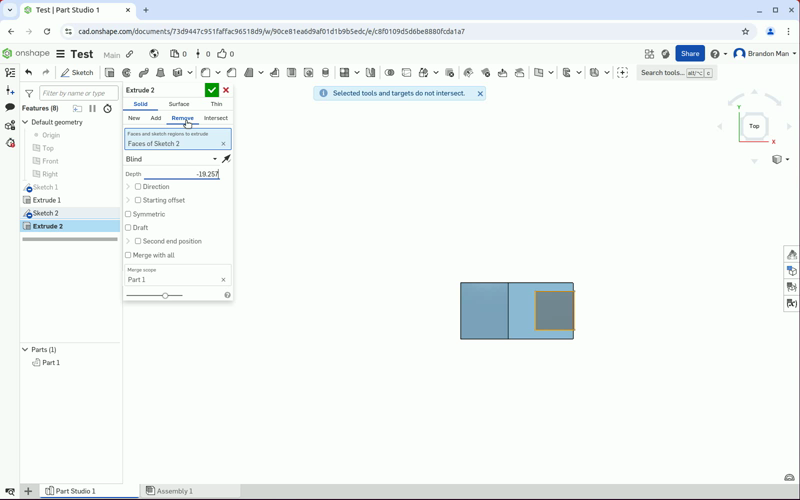
key(tab, 6)
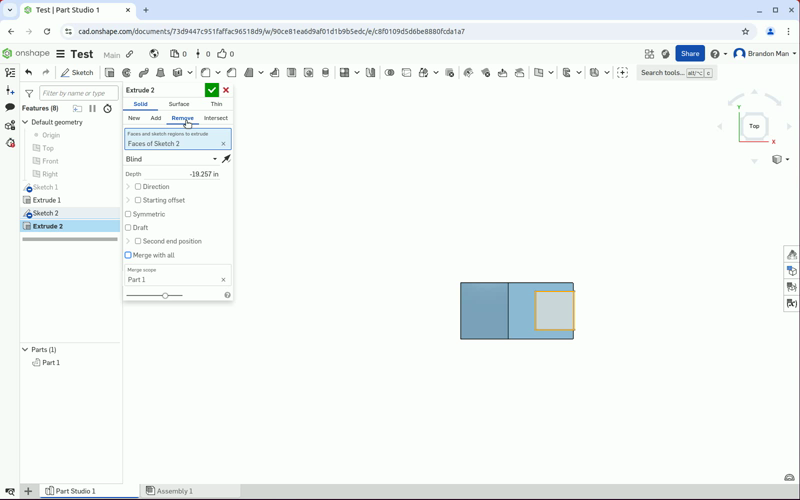
key(space)
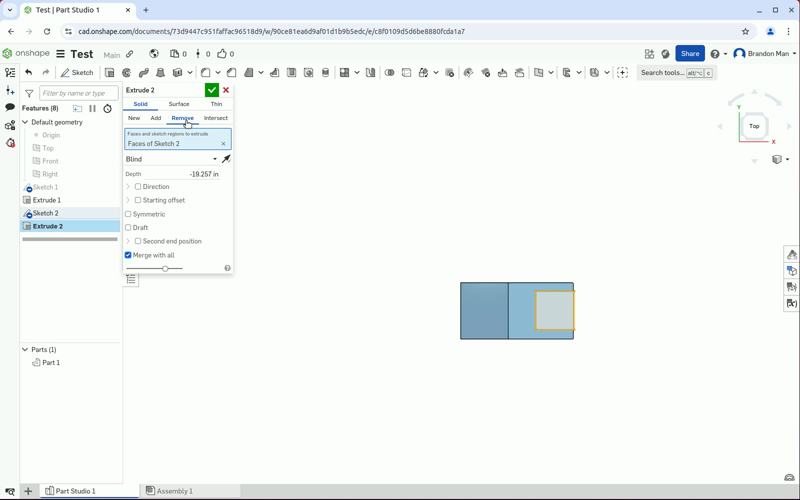
key(enter)
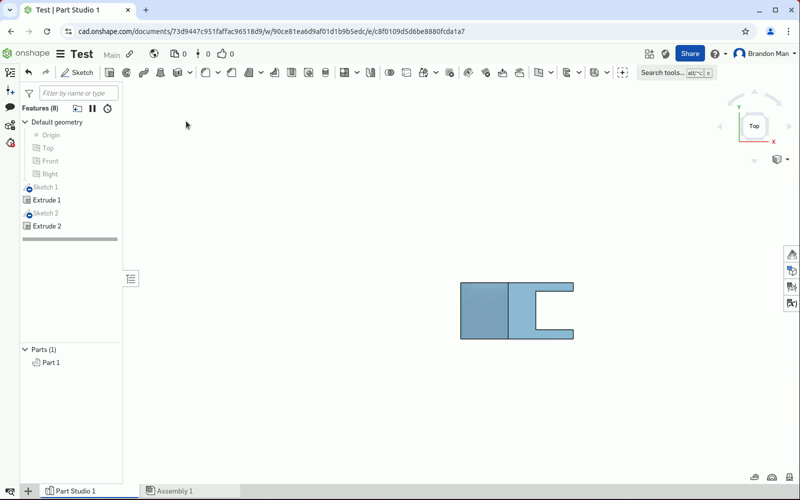
key(shift+h)
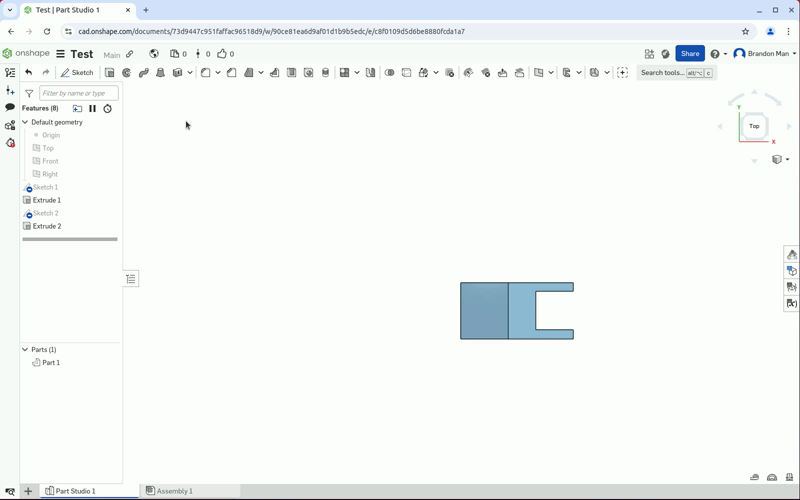
key(shift+h)
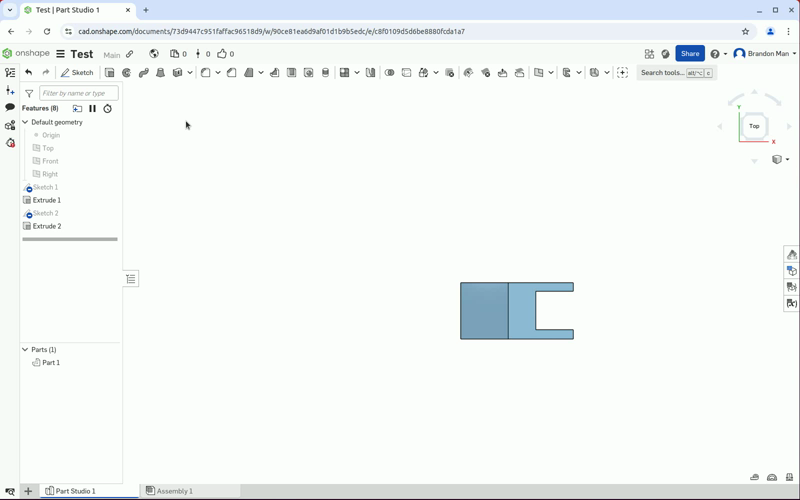
key(shift+7)
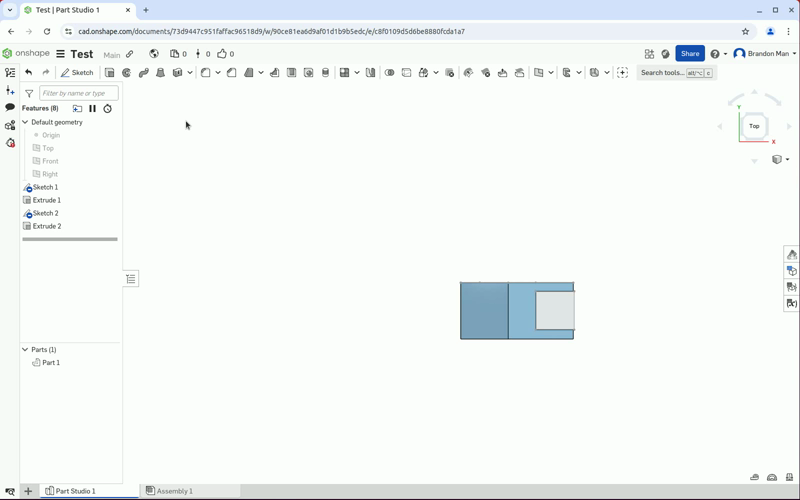
key(up, 3)
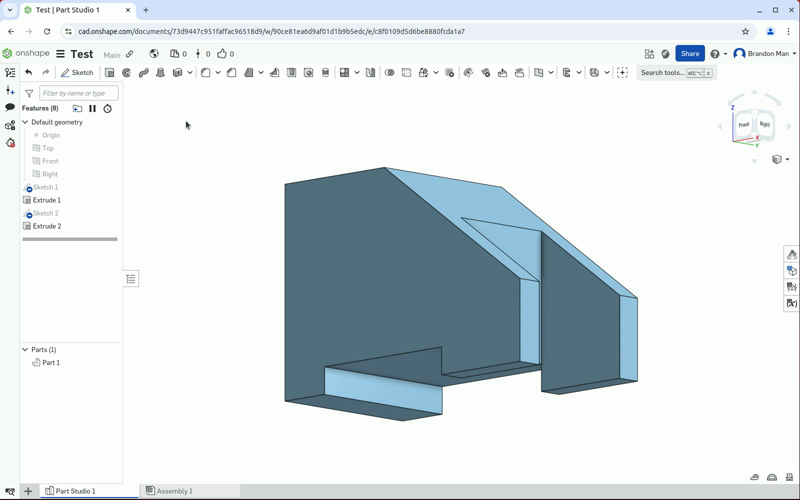
key(left, 3)
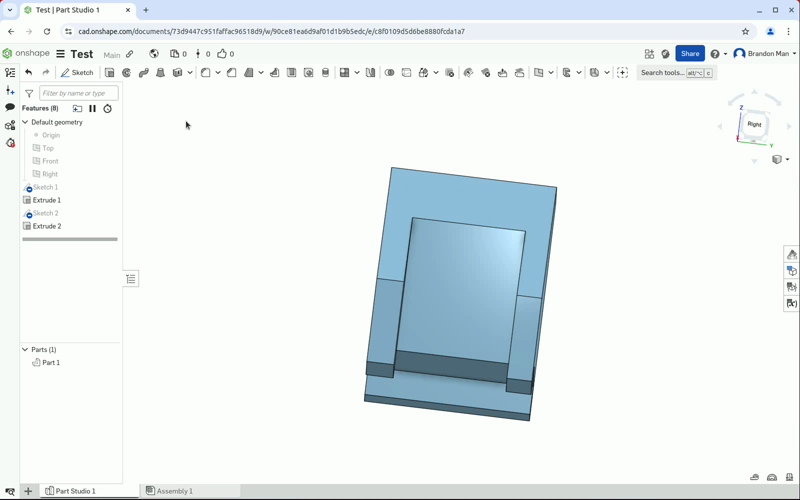
key(right, 3)
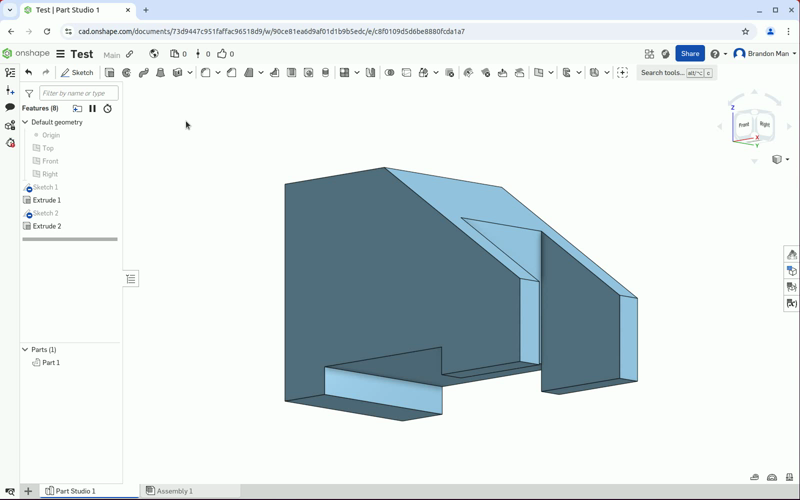
key(down, 3)
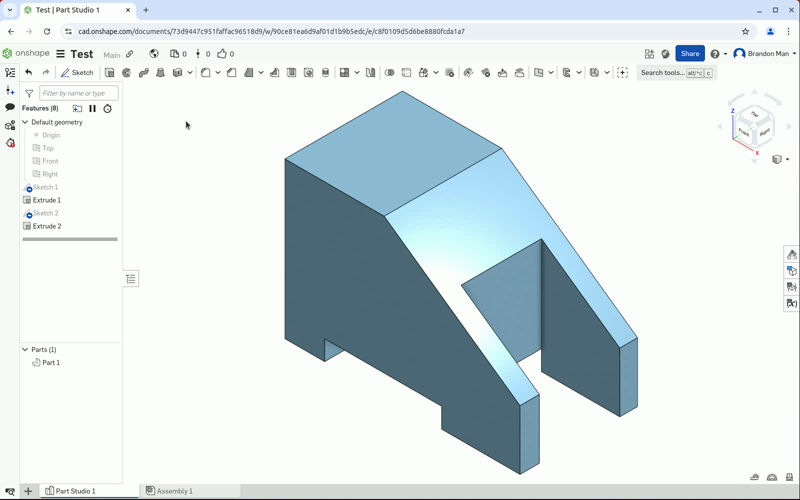
mouse_move(73, 189)
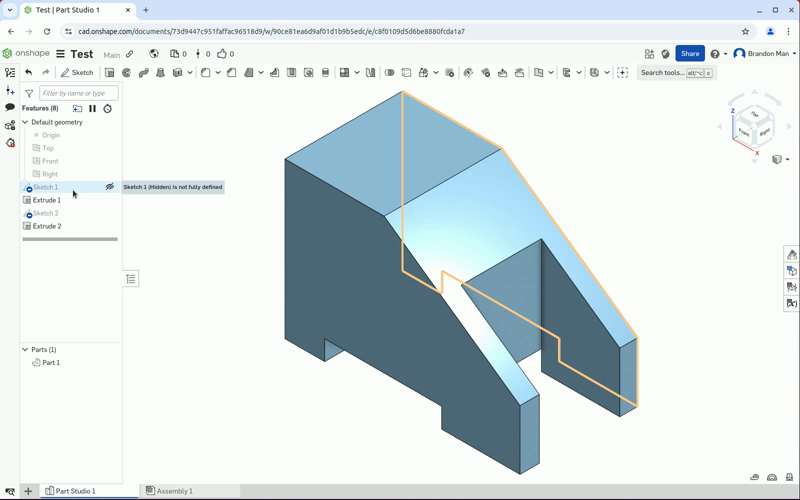
click(73, 189)